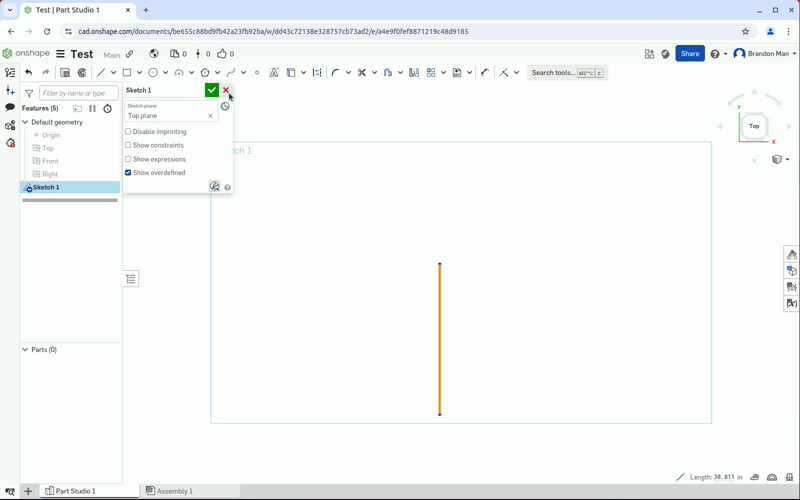
key(shift+h)
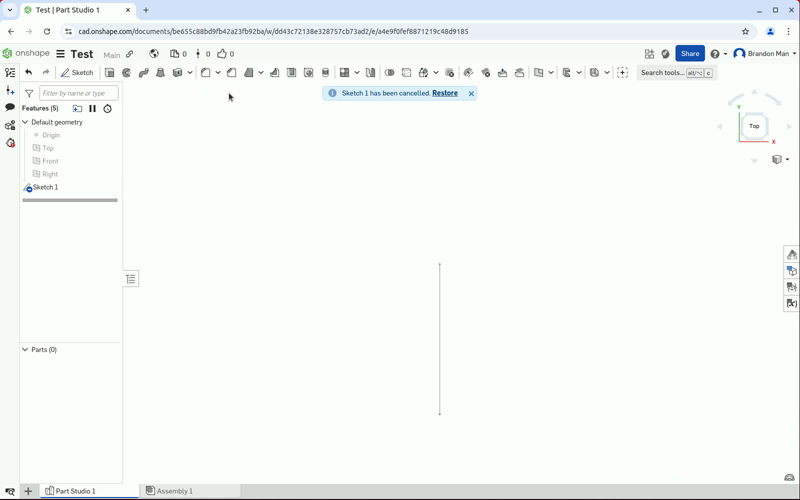
key(shift+s)
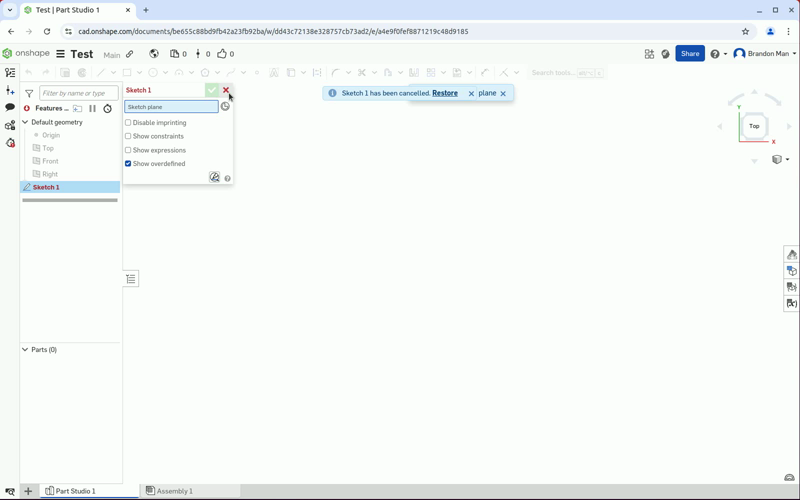
mouse_move(73, 150)
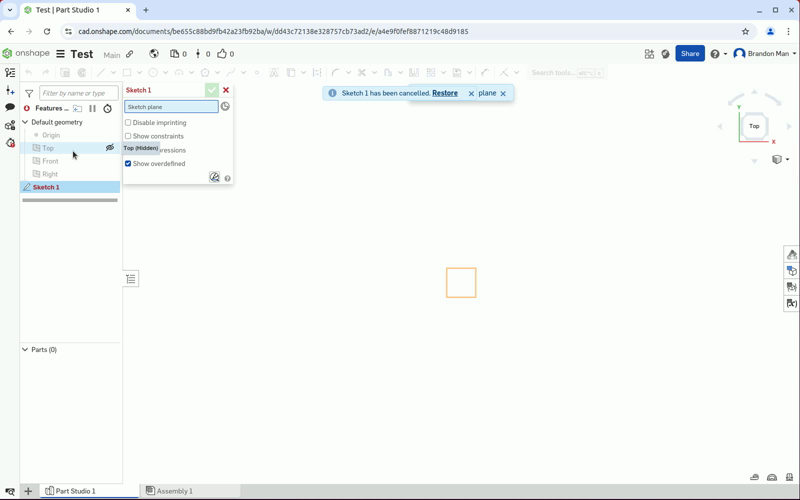
click(73, 150)
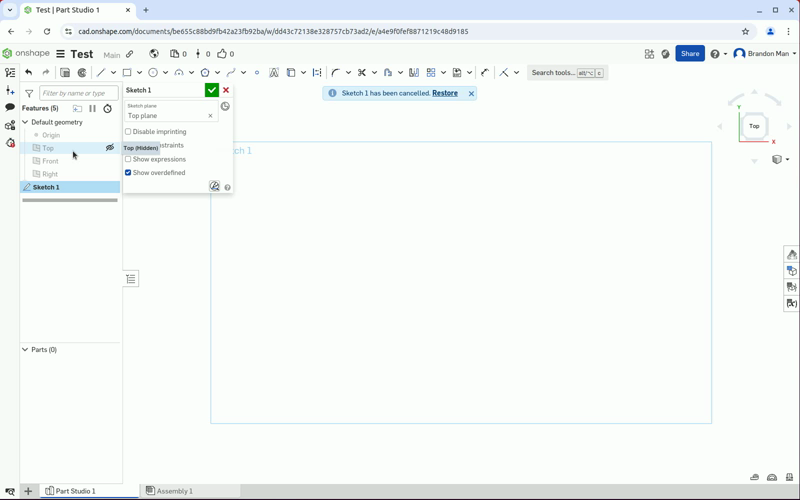
mouse_move(73, 352)
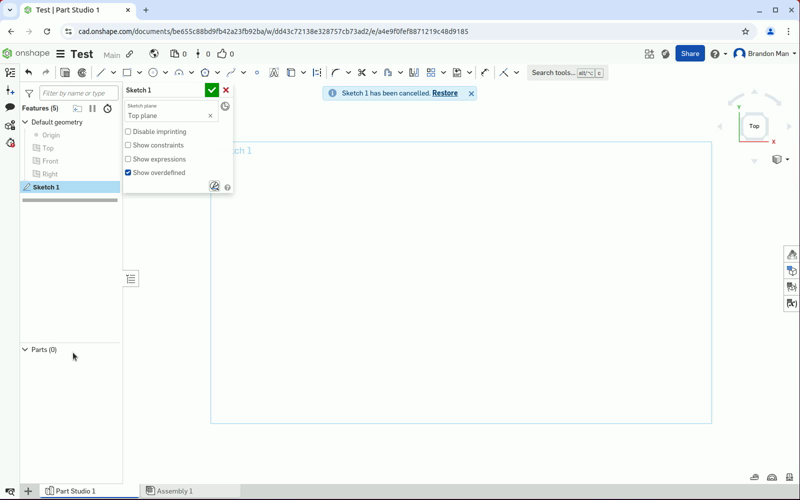
key(y)
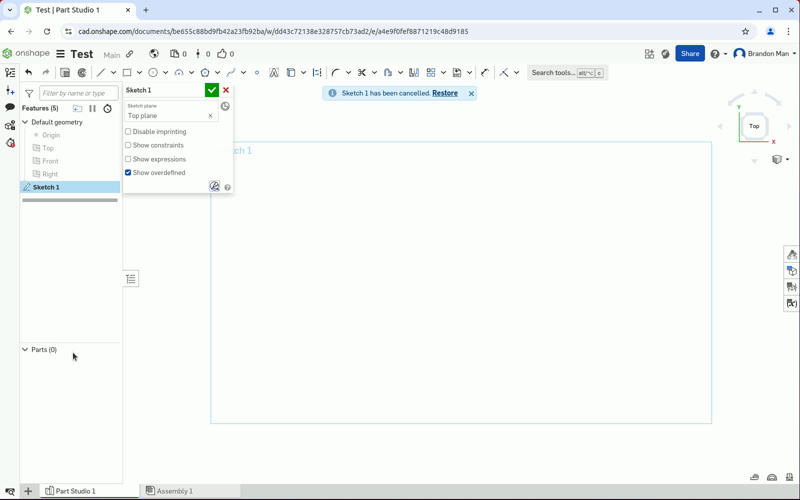
key(l)
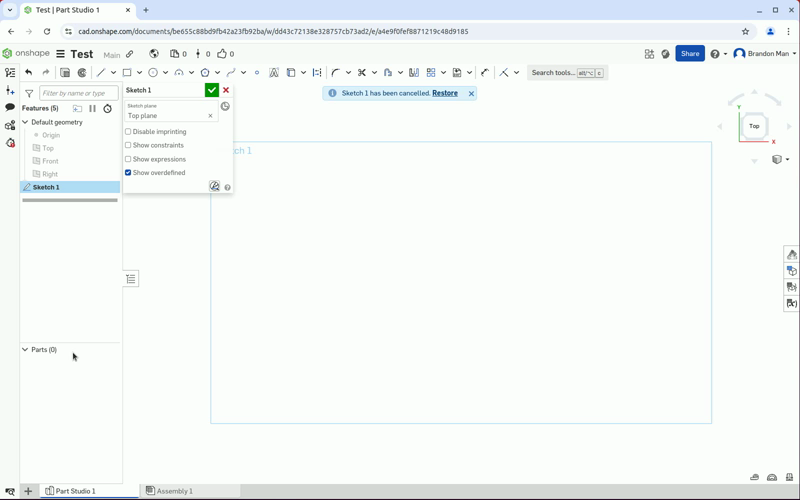
key_down(shift)
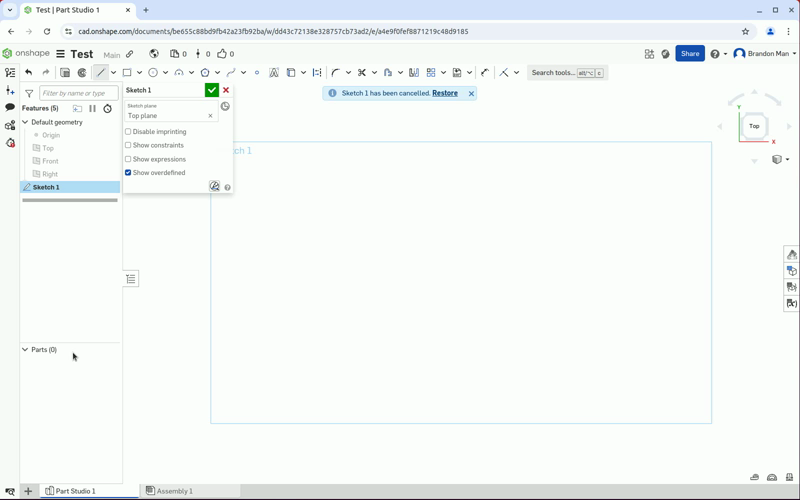
mouse_move(460, 282)
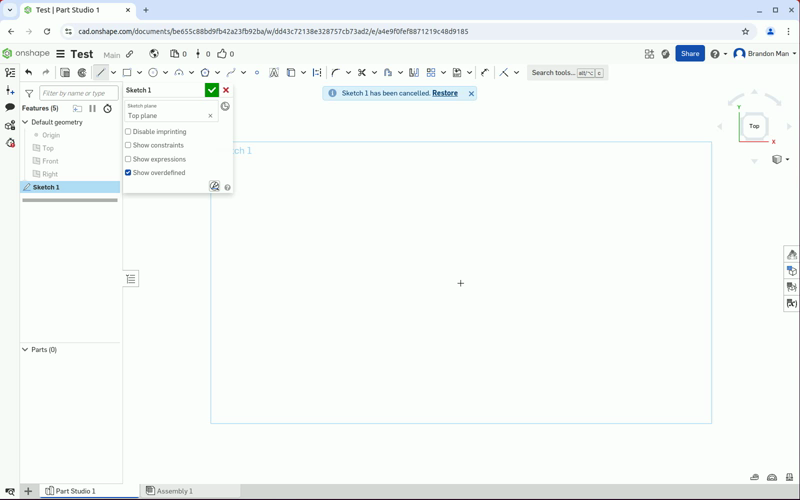
click(460, 282)
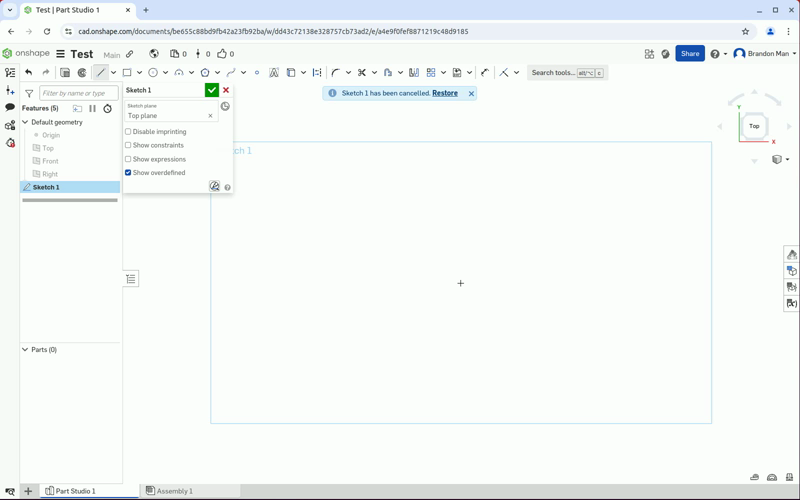
key_up(shift)
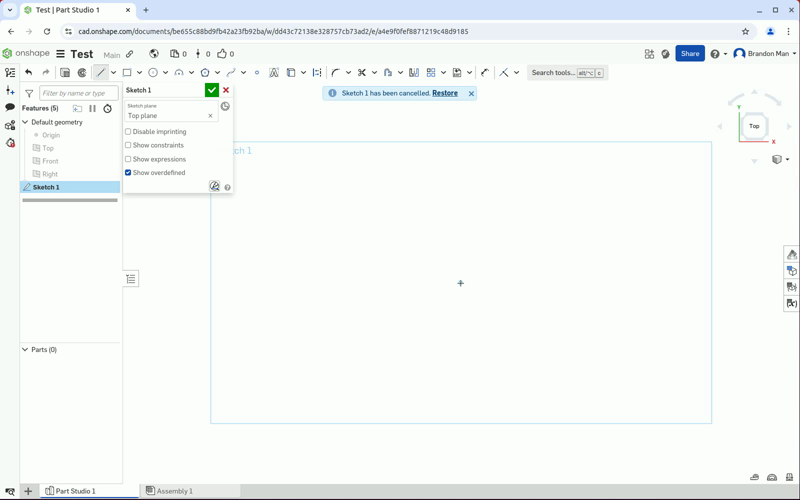
key_down(shift)
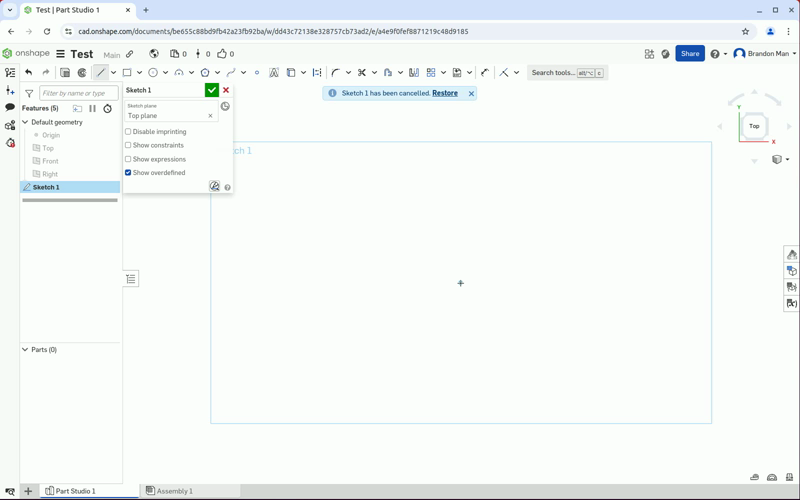
mouse_move(573, 282)
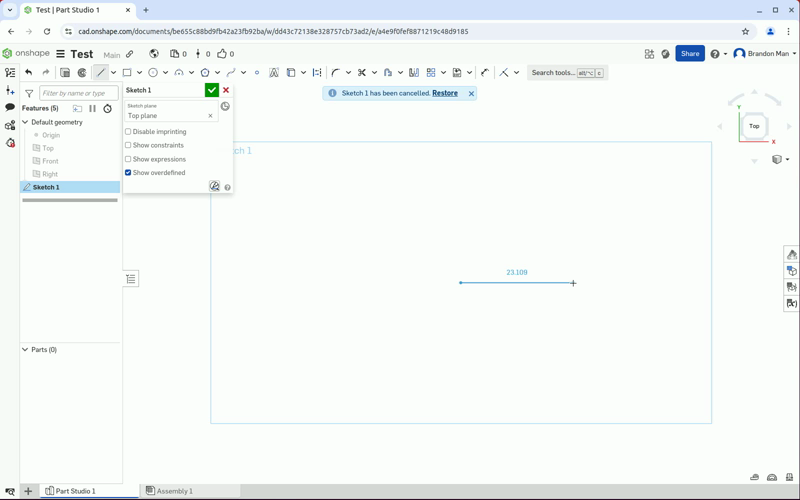
click(573, 282)
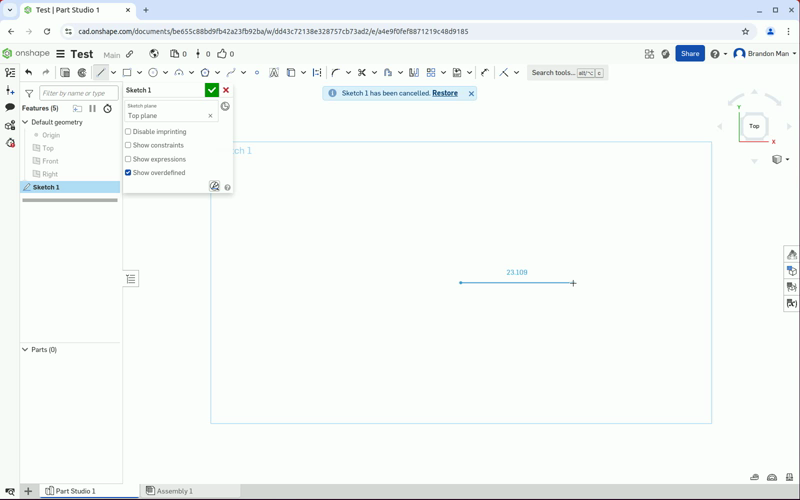
key_up(shift)
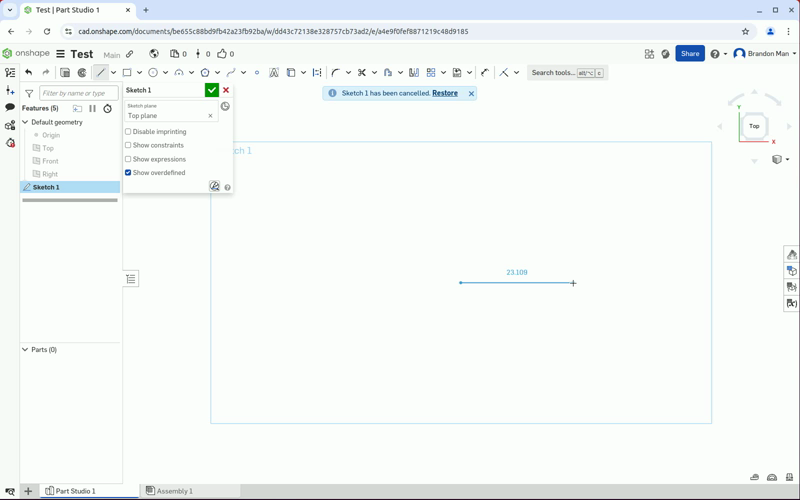
key_down(shift)
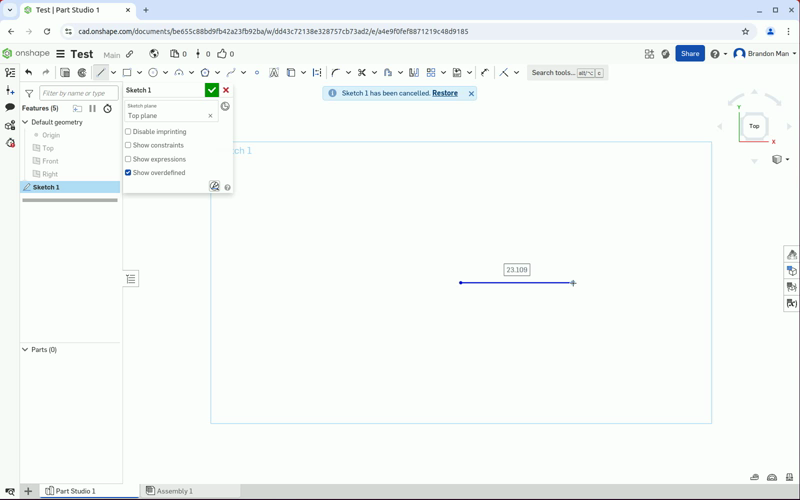
mouse_move(573, 208)
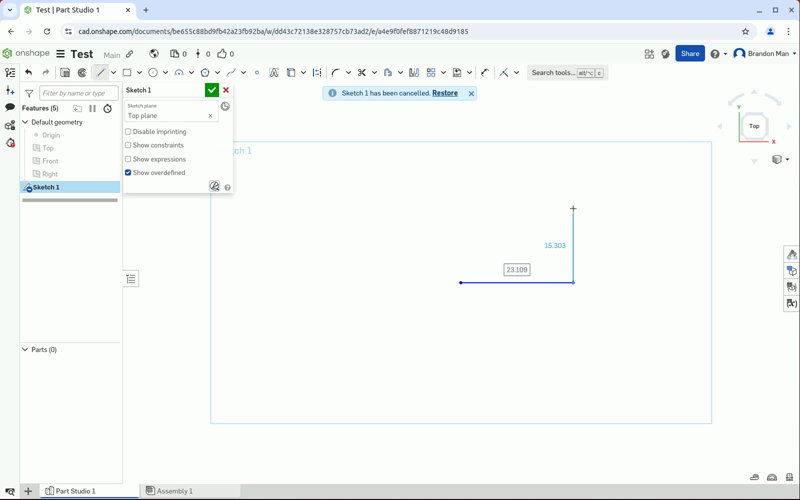
click(573, 208)
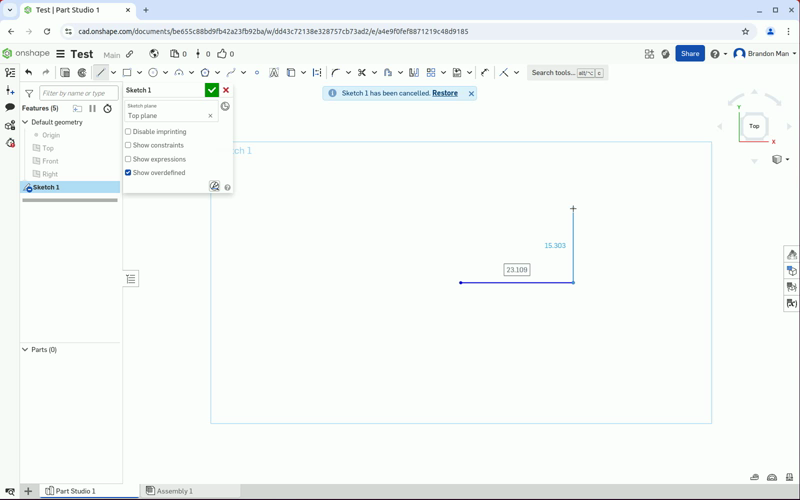
key_up(shift)
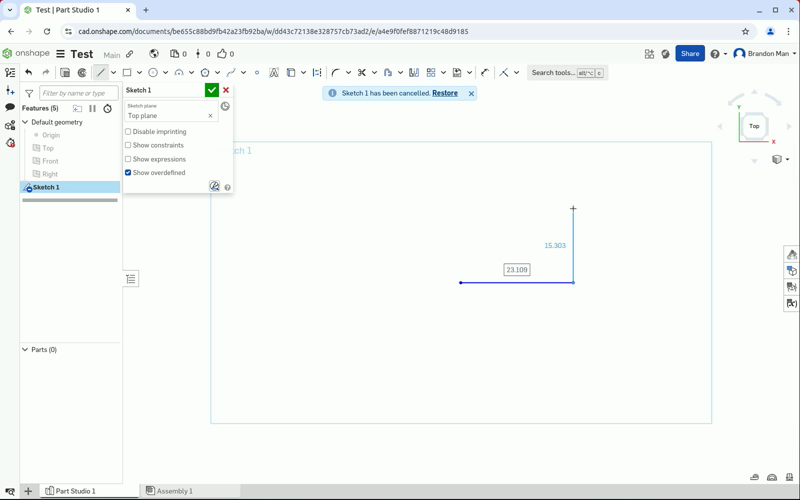
key_down(shift)
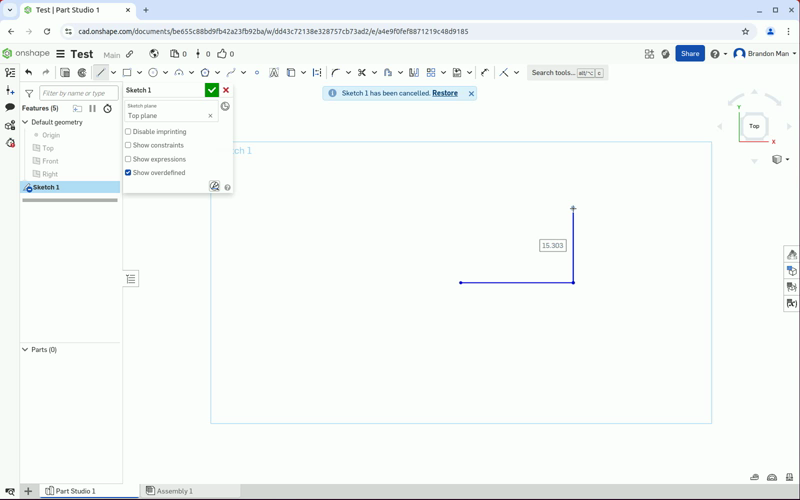
mouse_move(460, 208)
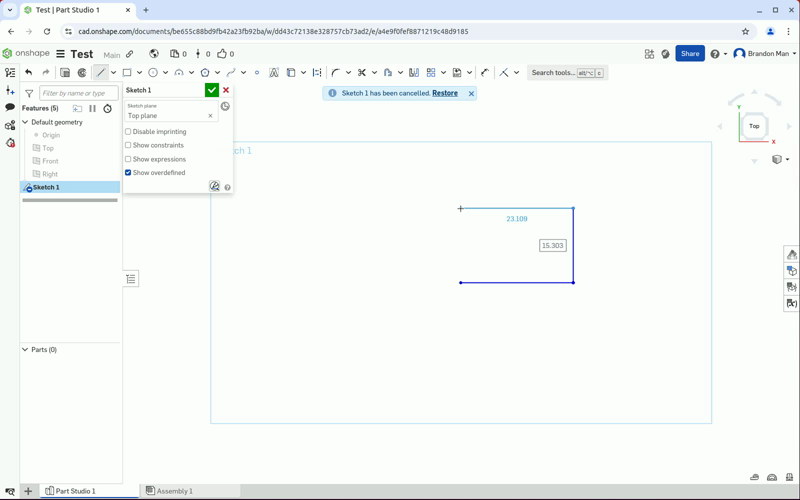
click(460, 208)
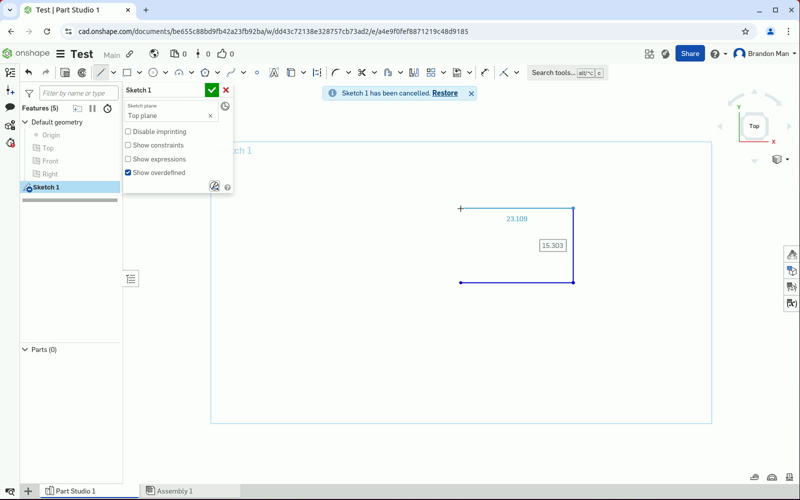
key_up(shift)
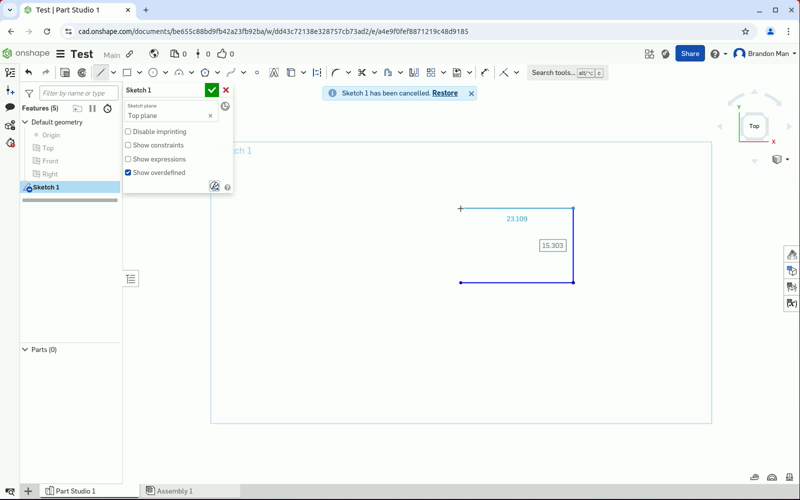
key_down(shift)
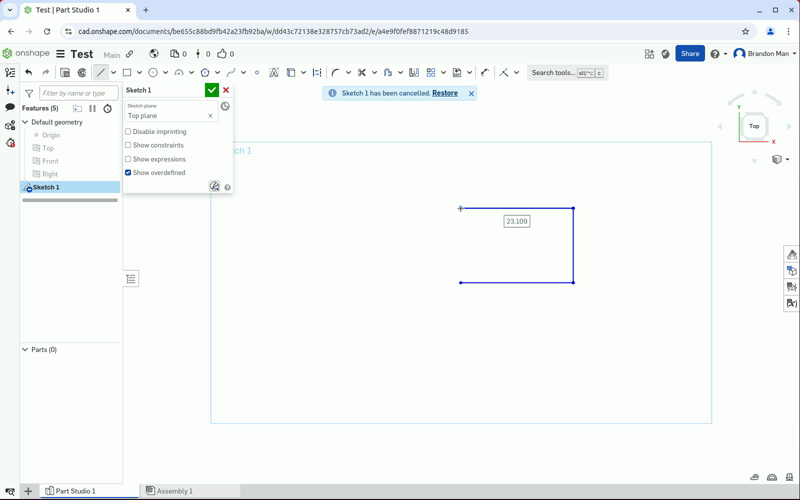
mouse_move(460, 282)
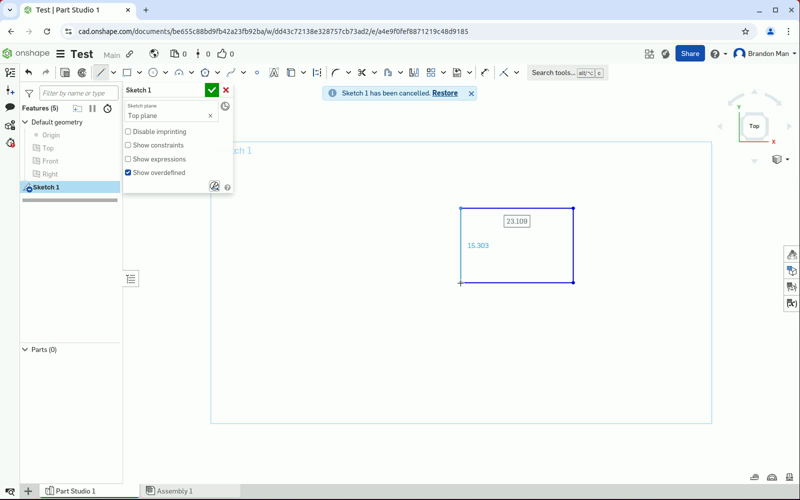
key_up(shift)
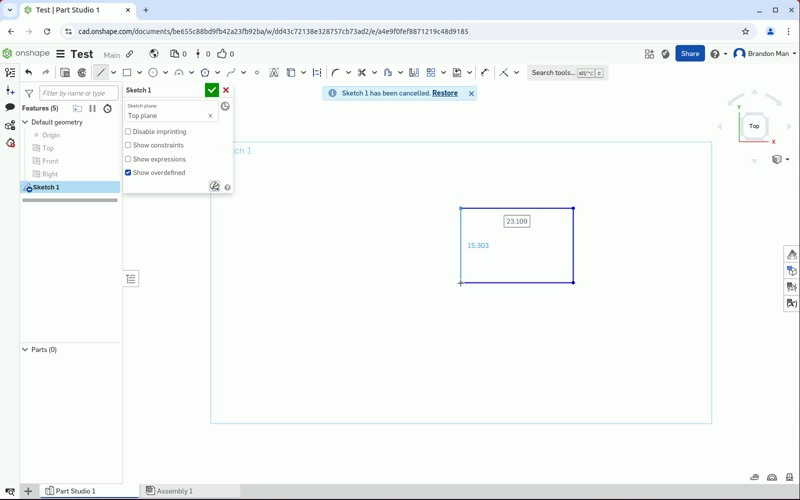
click(460, 282)
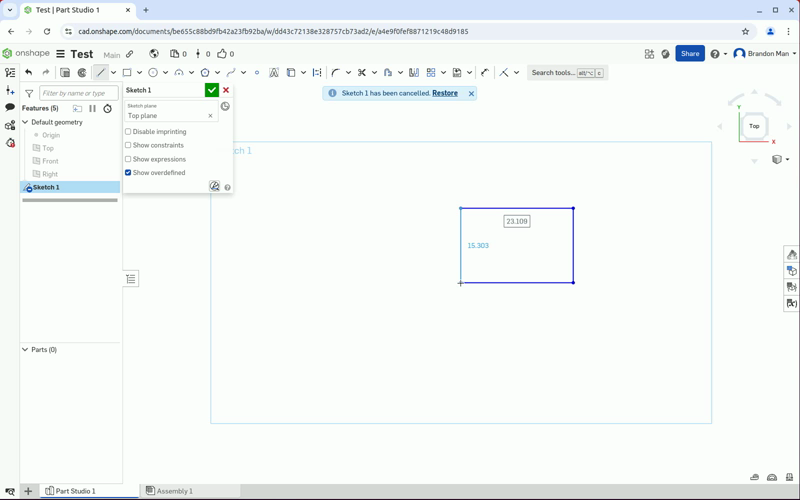
key(esc)
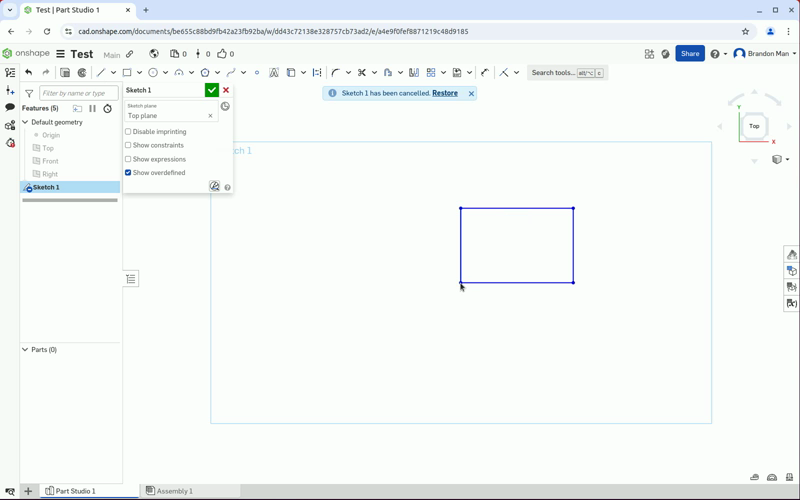
mouse_move(549, 253)
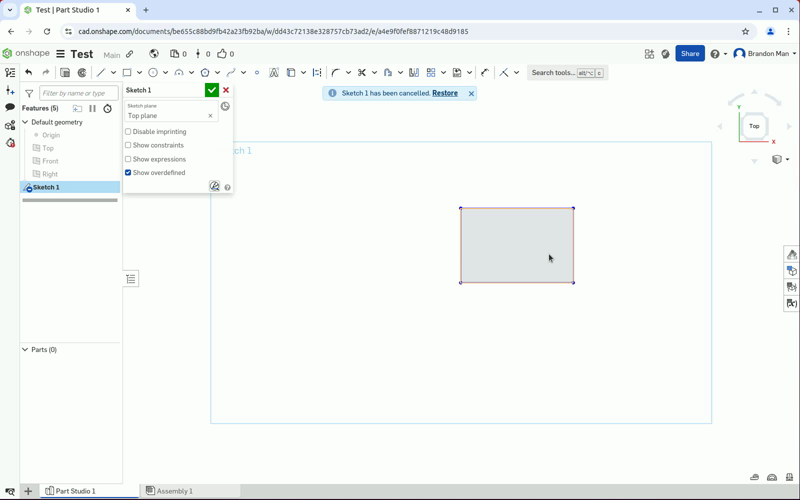
click(549, 253)
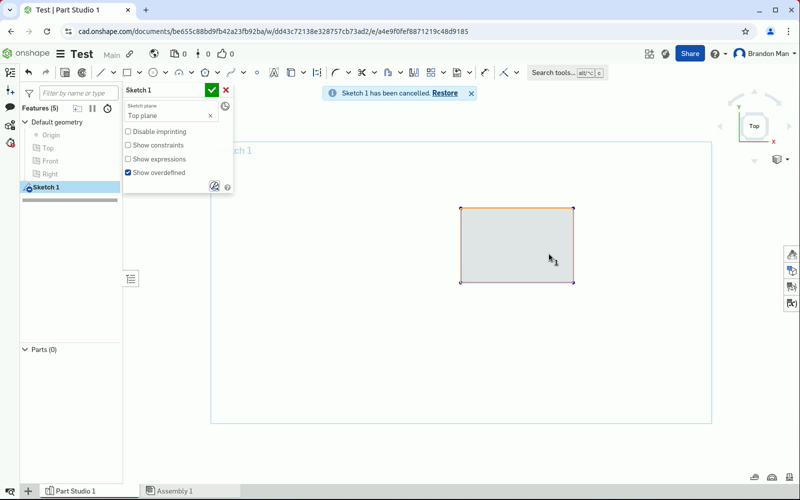
mouse_move(73, 352)
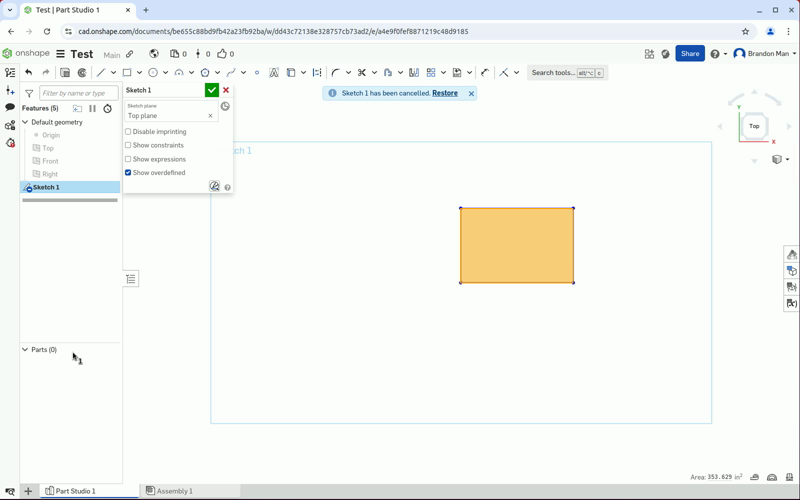
key(shift+y)
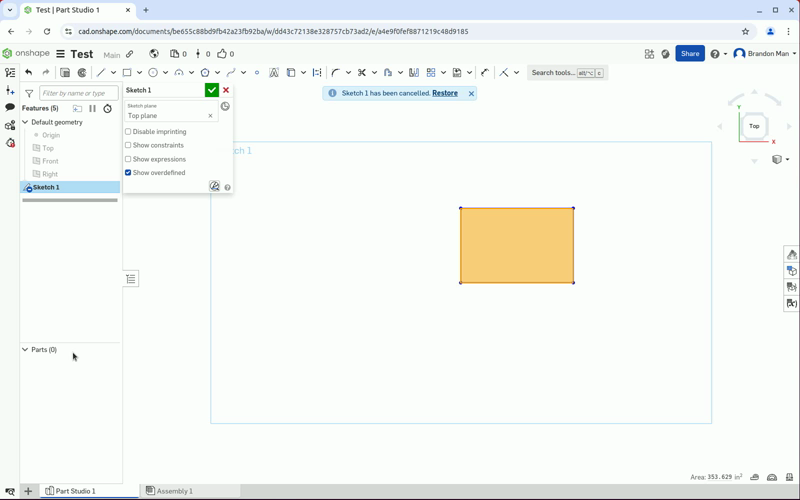
key(shift+e)
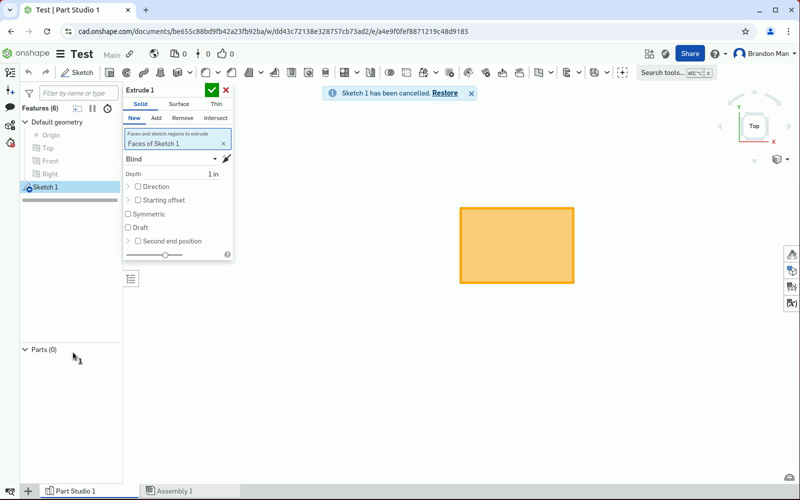
mouse_move(143, 106)
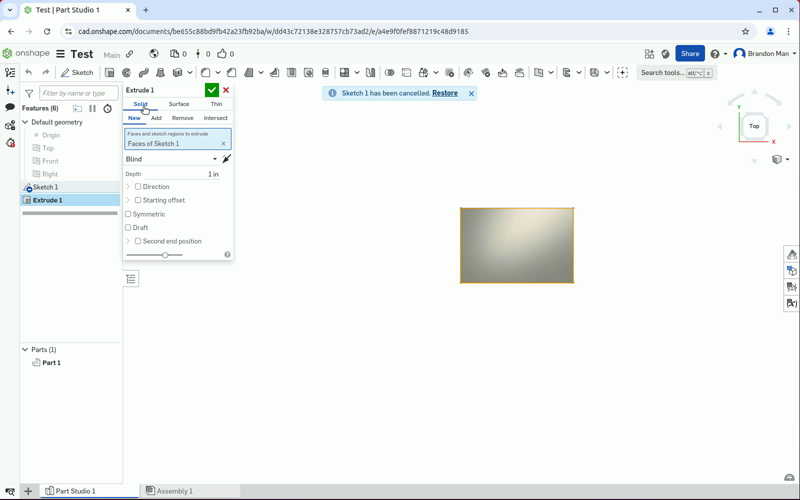
click(143, 106)
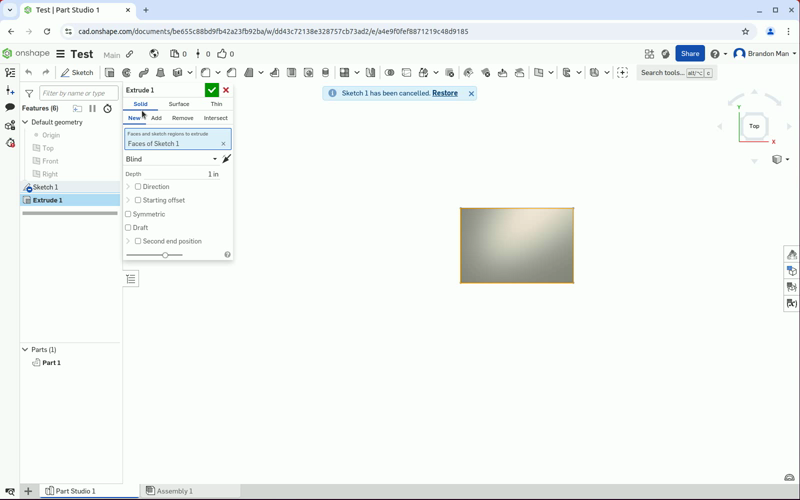
mouse_move(137, 120)
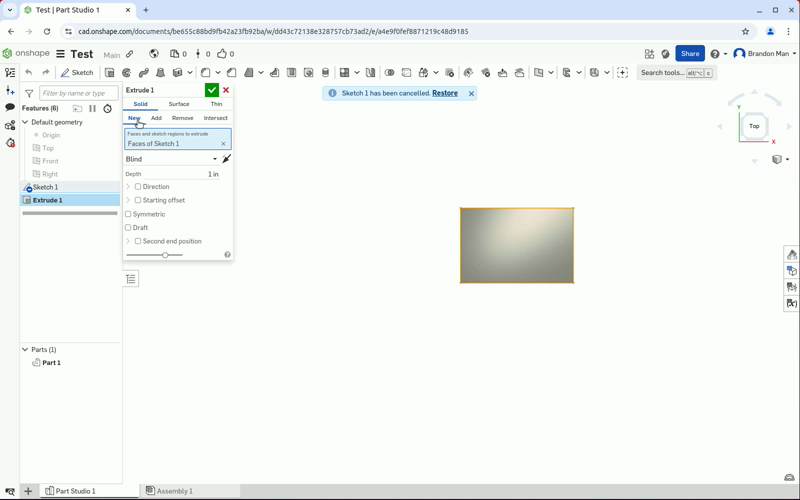
click(137, 120)
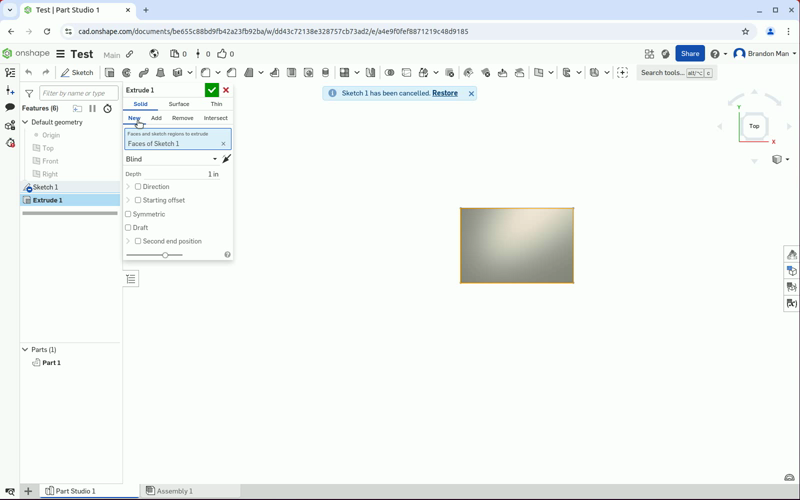
key(tab, 4)
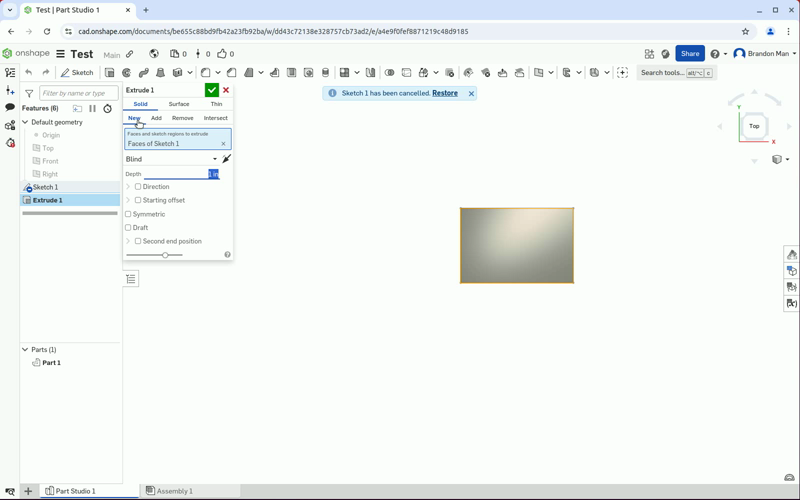
text(4.574)
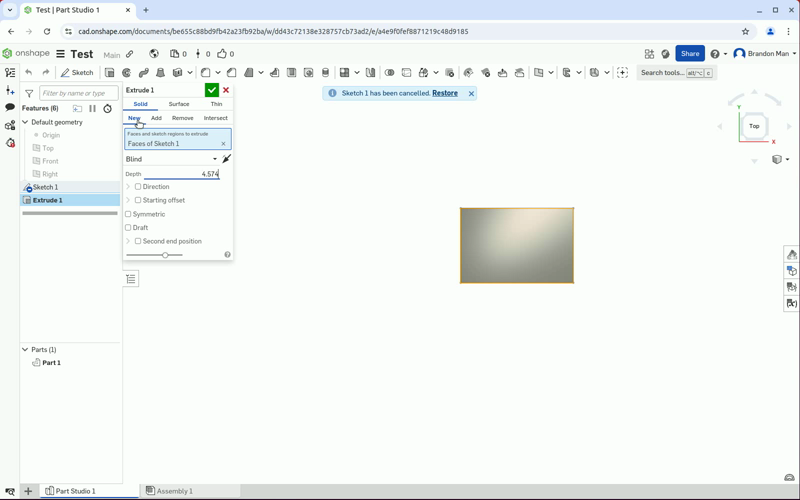
key(enter)
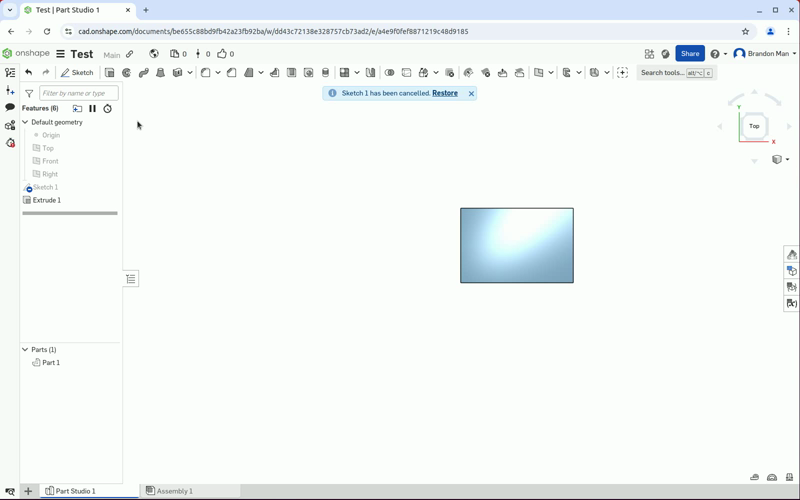
key(shift+h)
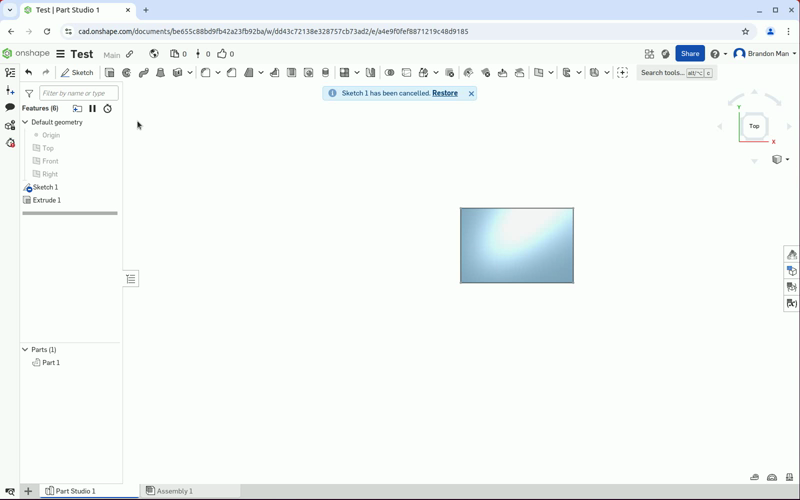
key(shift+h)
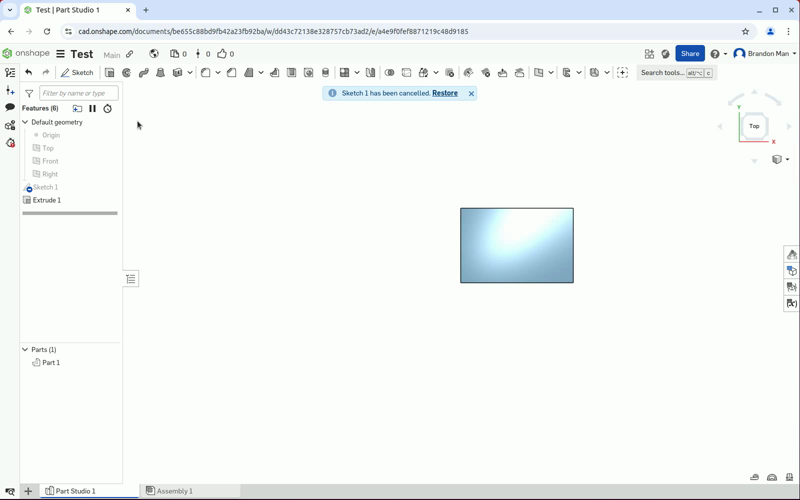
mouse_move(73, 189)
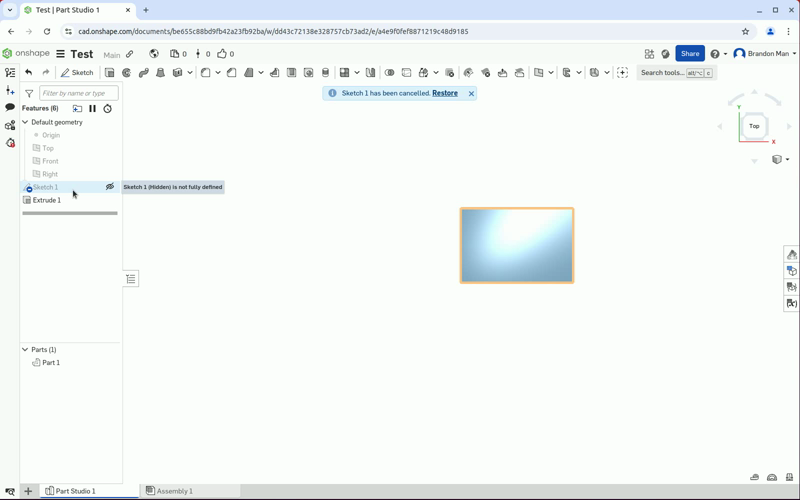
click(73, 189)
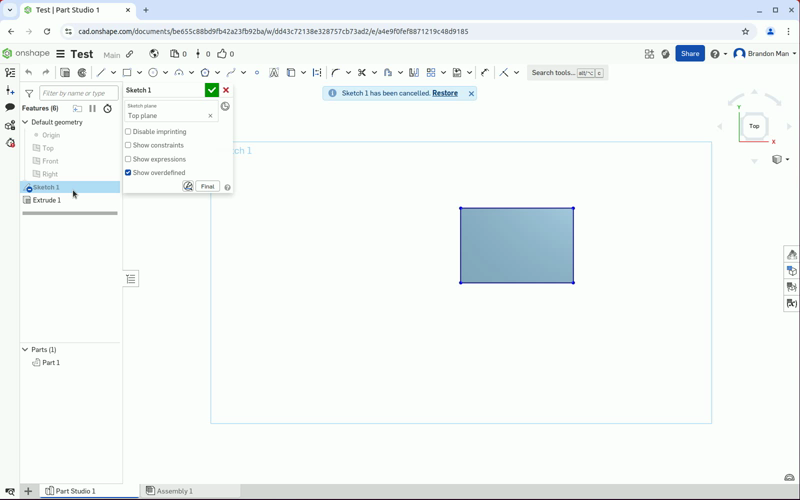
mouse_move(229, 92)
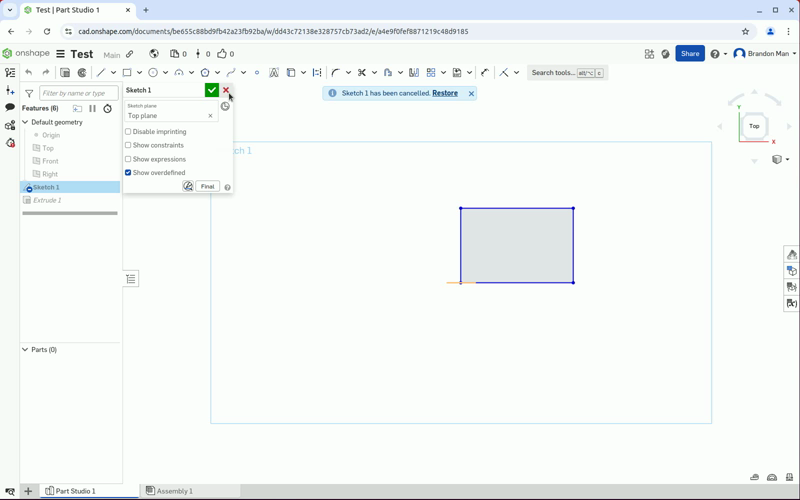
click(229, 92)
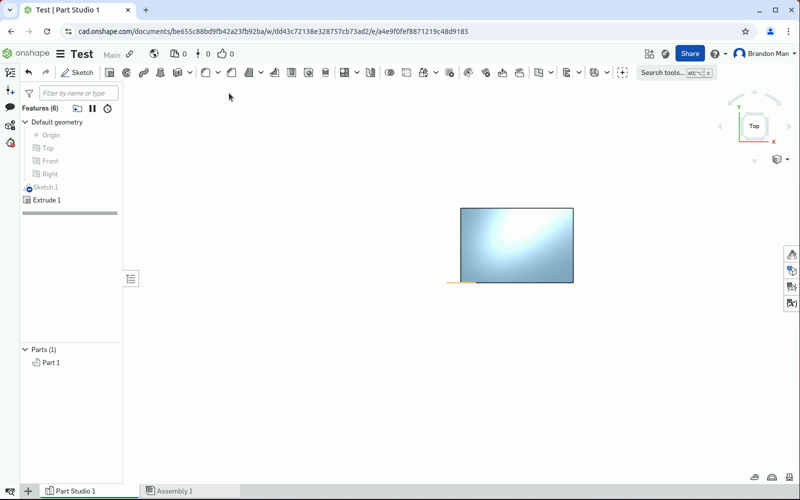
mouse_move(541, 75)
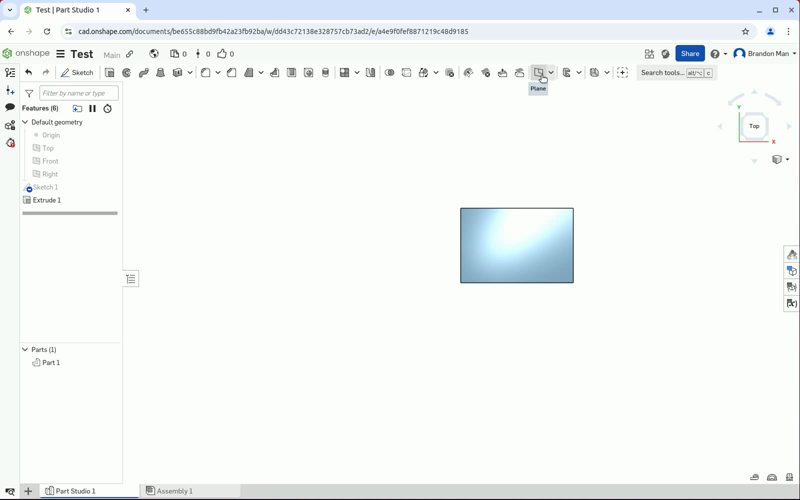
click(541, 75)
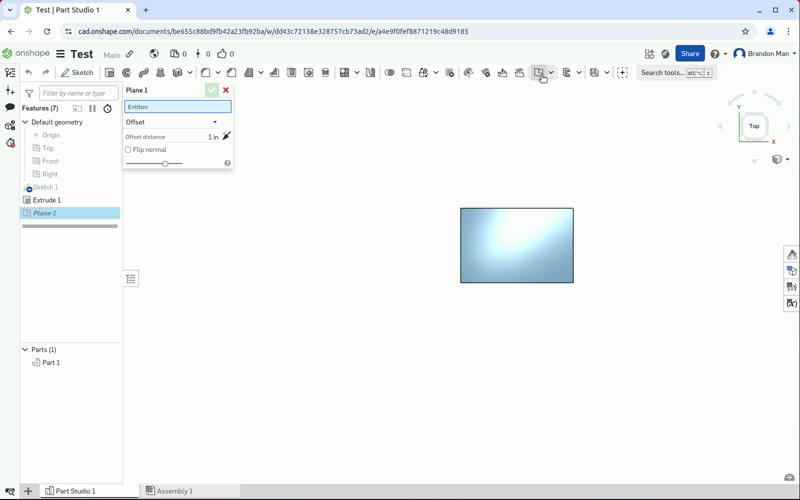
mouse_move(73, 150)
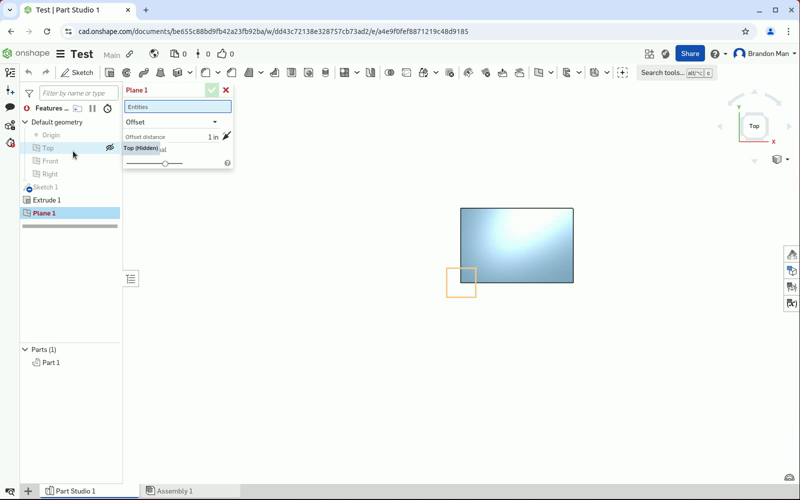
click(73, 150)
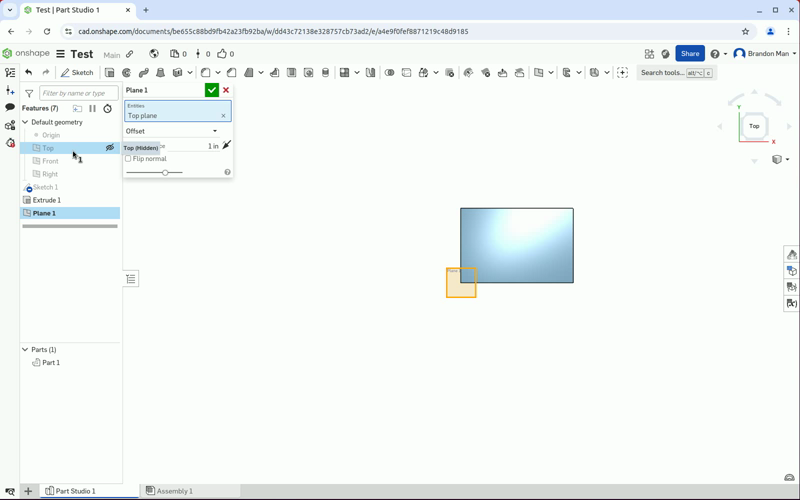
key(tab, 2)
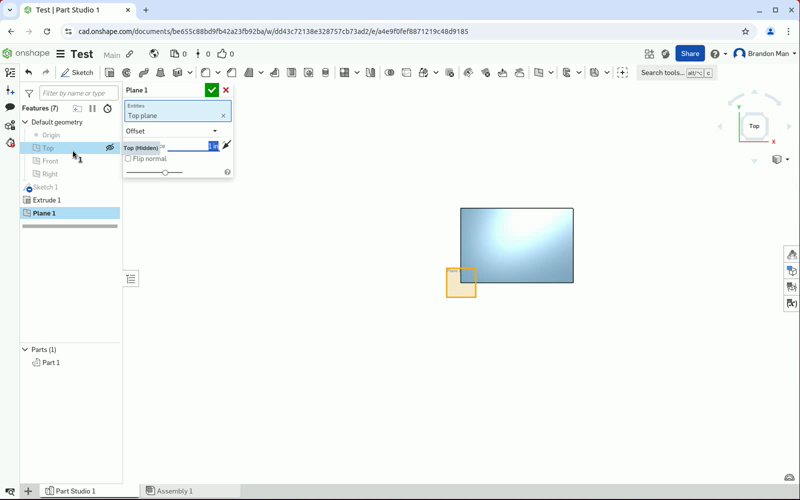
text(4.56)
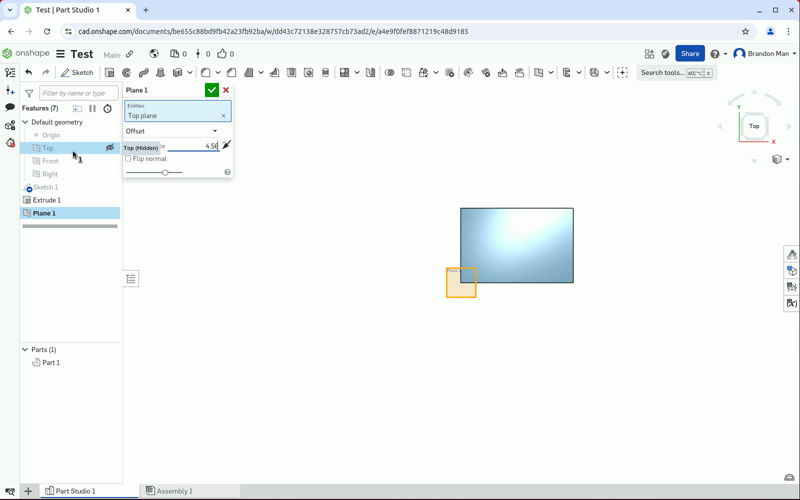
key(enter, 2)
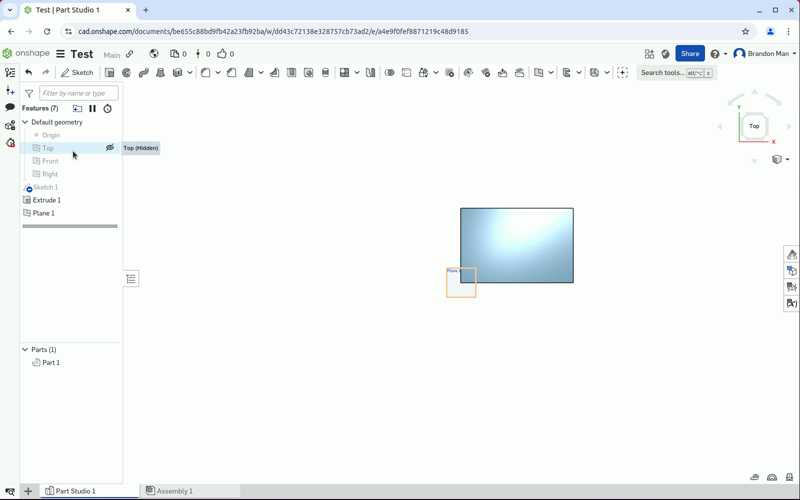
key(shift+s)
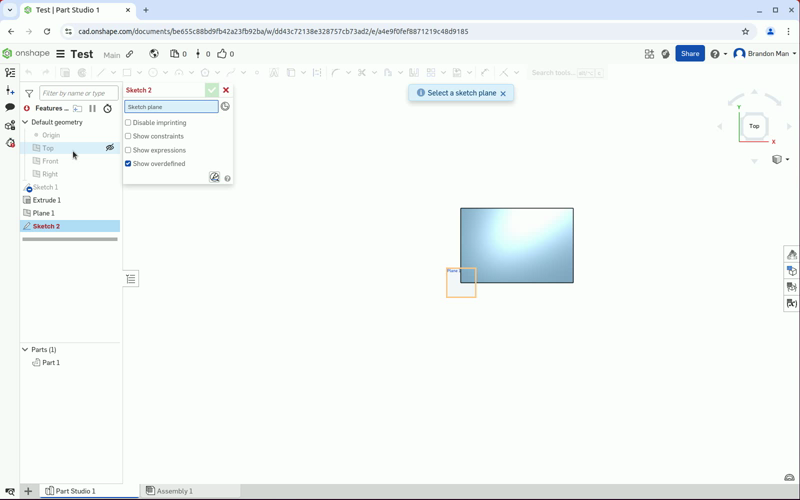
mouse_move(73, 215)
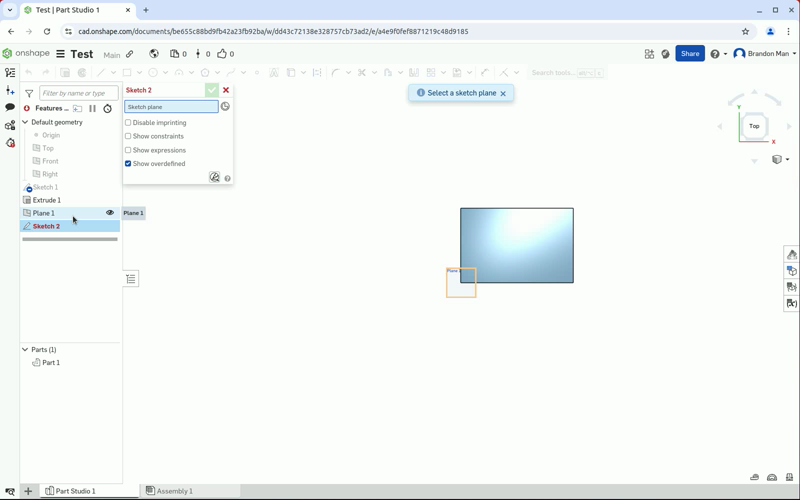
click(73, 215)
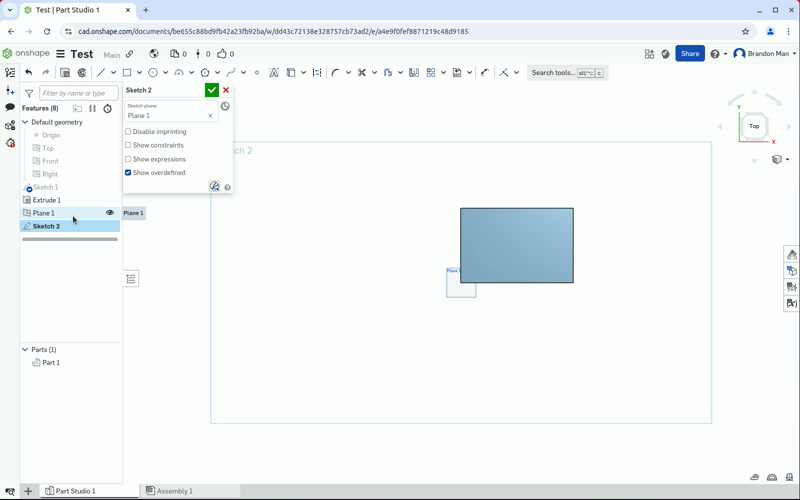
mouse_move(73, 352)
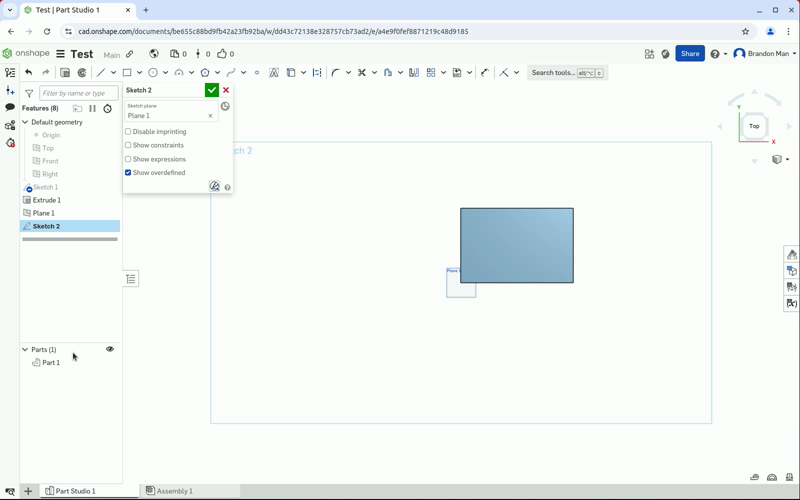
key(y)
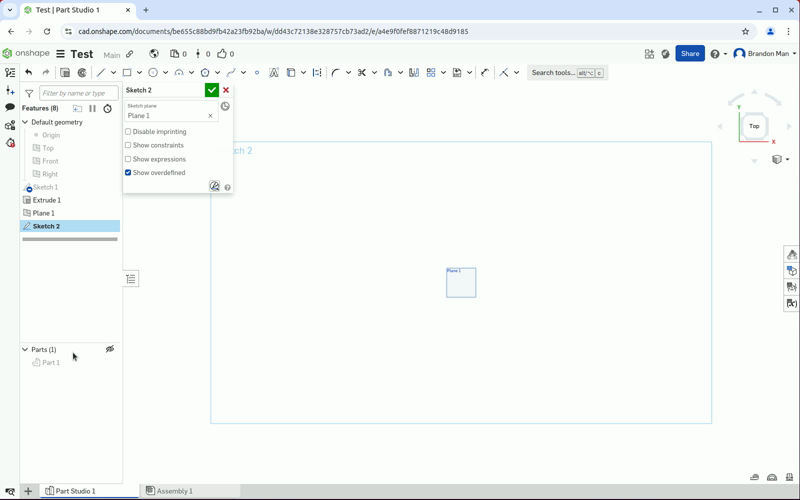
key(c)
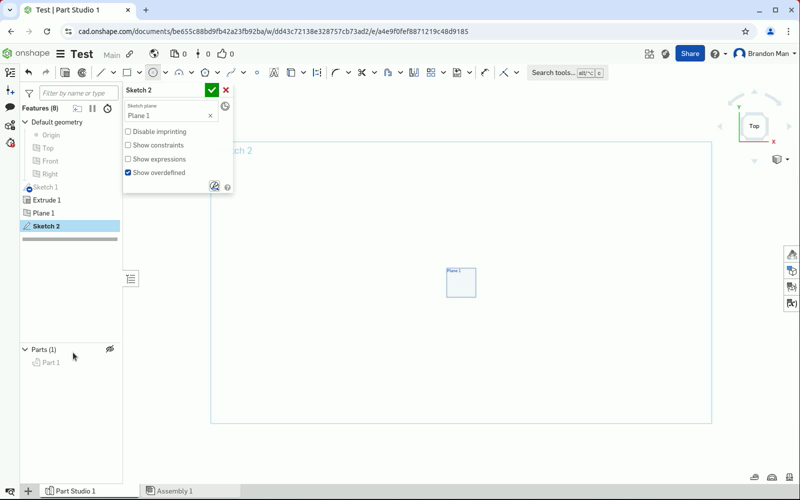
key_down(shift)
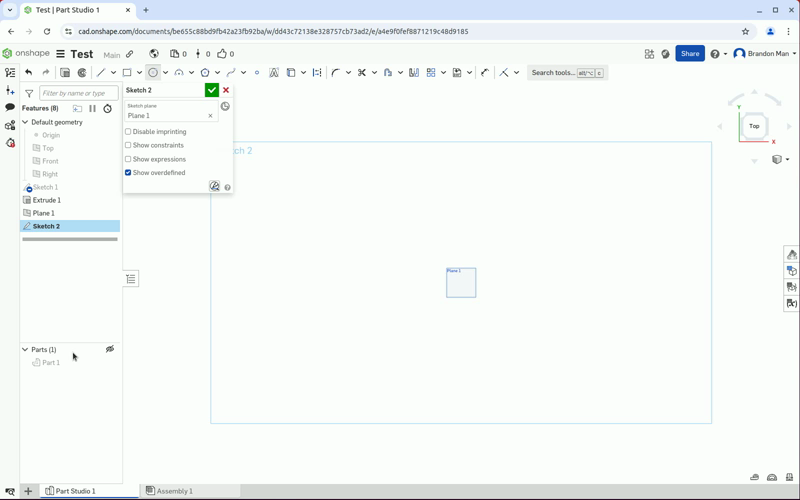
mouse_move(517, 245)
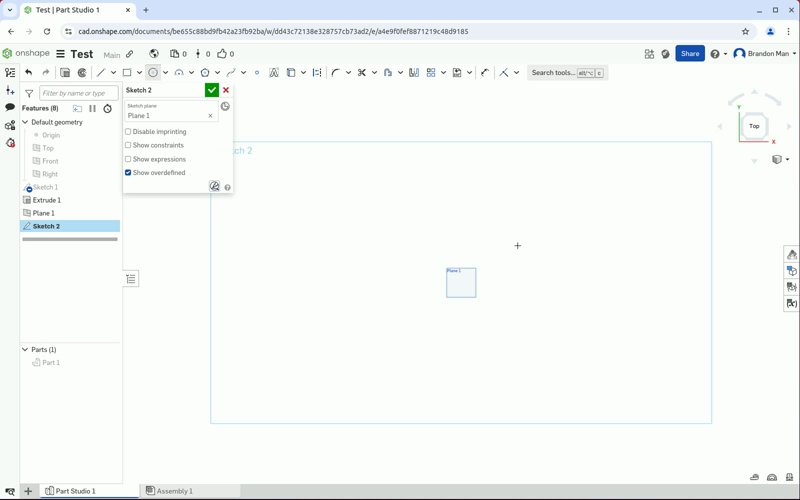
click(517, 245)
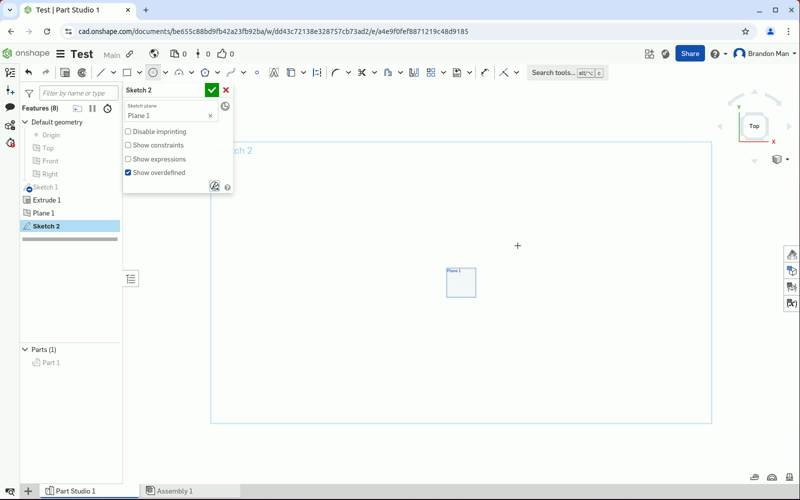
key_up(shift)
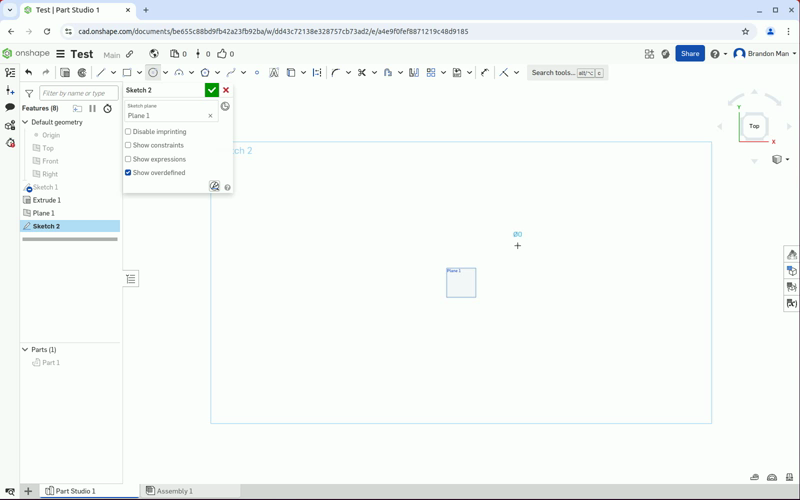
mouse_move(536, 245)
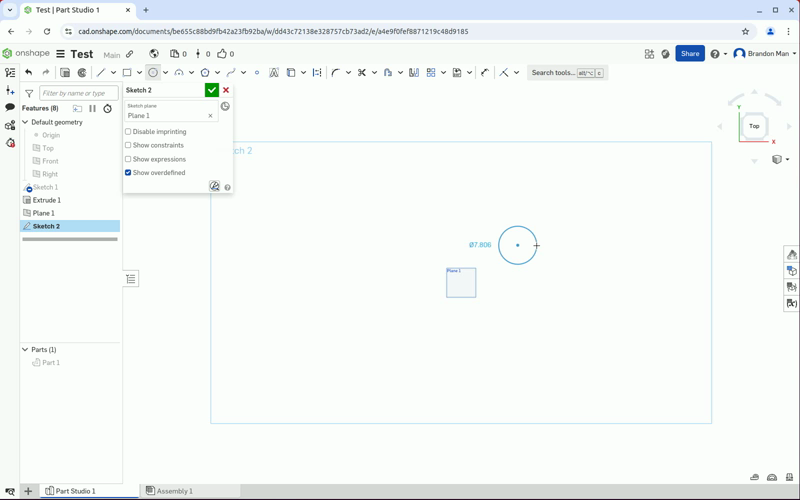
click(536, 245)
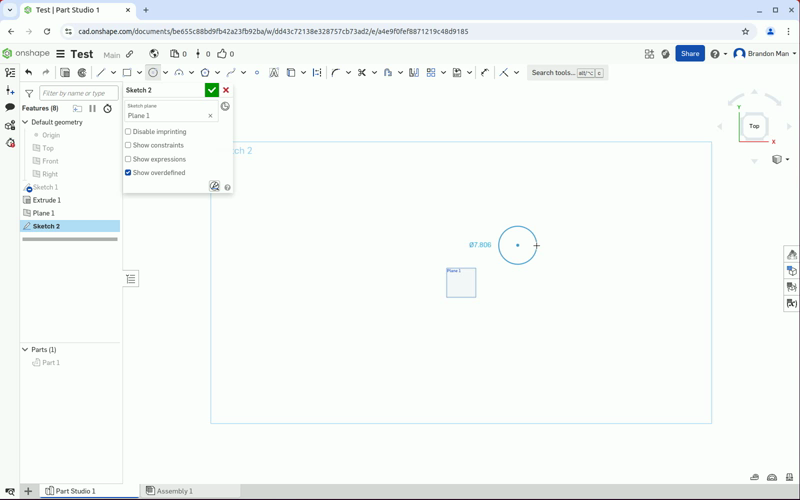
key(esc)
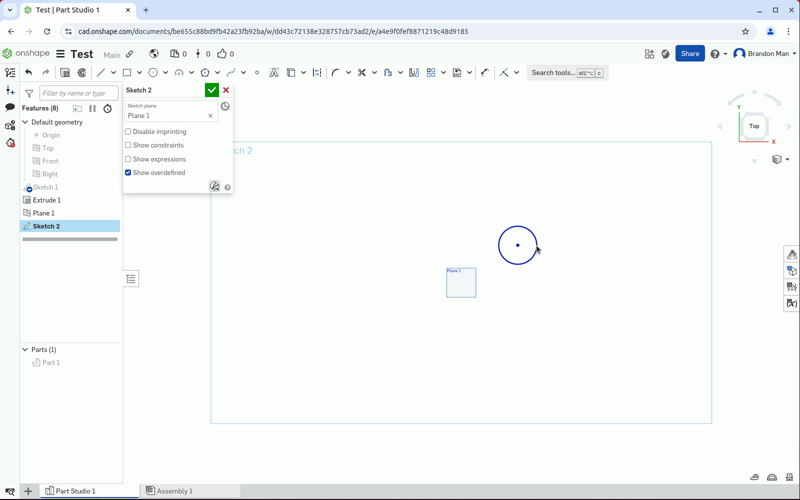
mouse_move(509, 254)
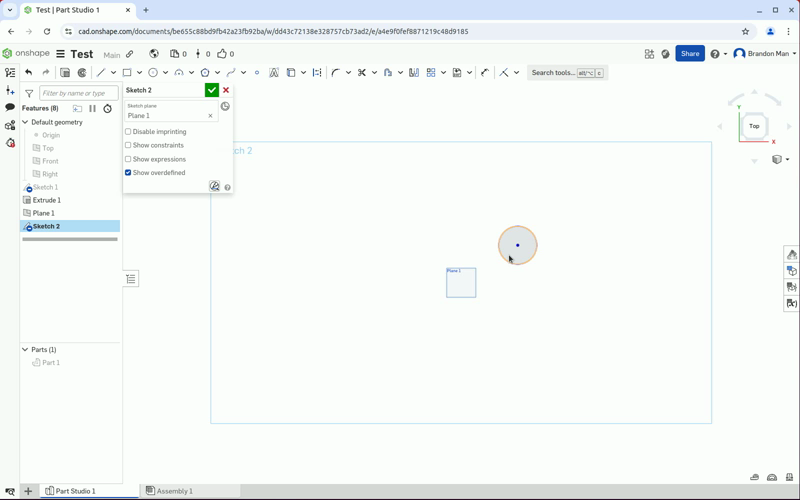
scroll(6)
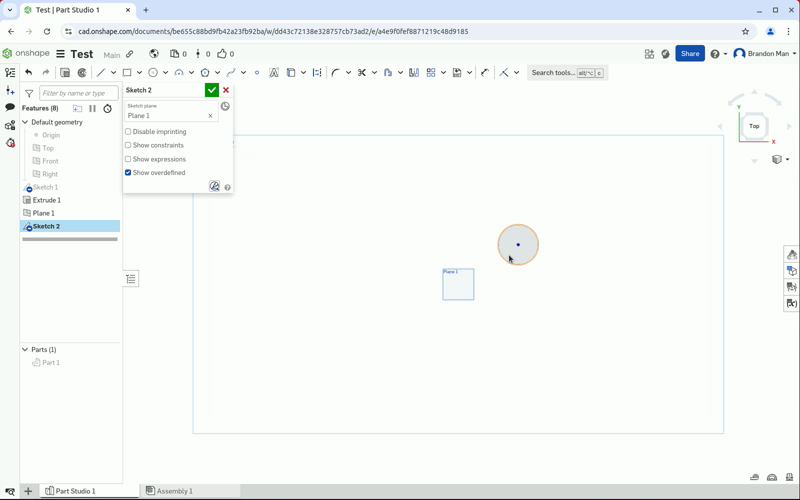
scroll(6)
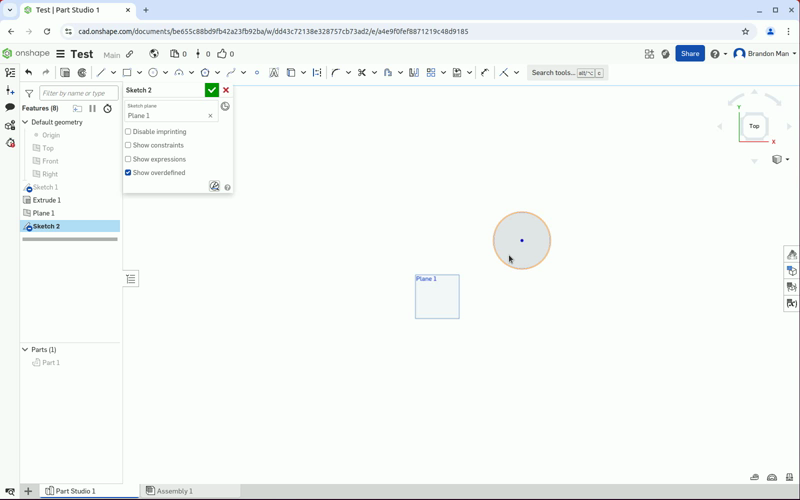
scroll(6)
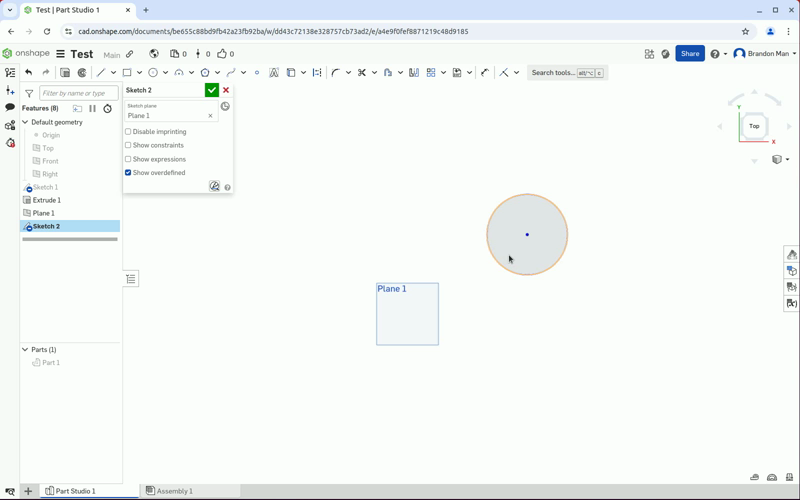
scroll(6)
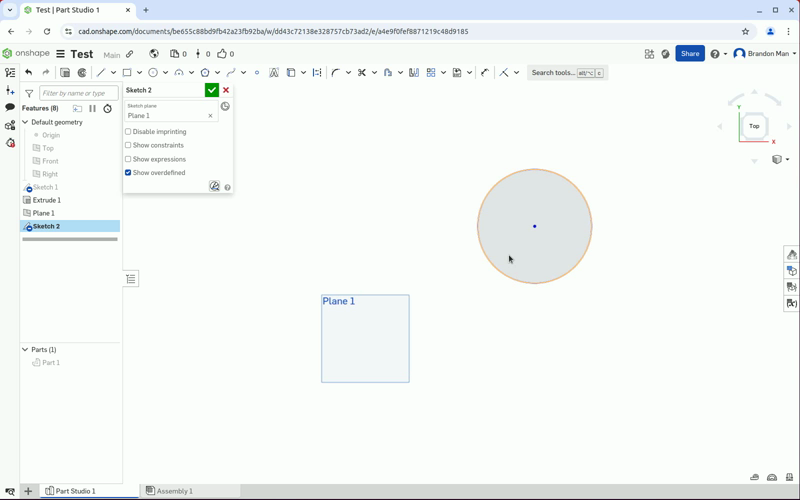
scroll(6)
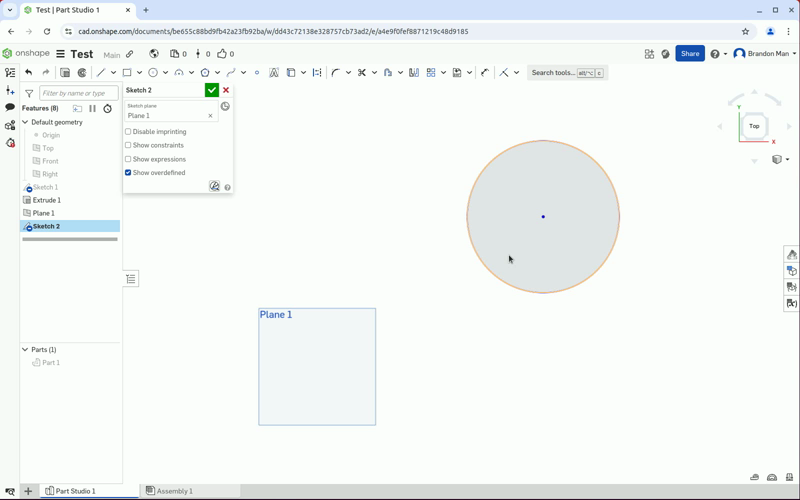
scroll(6)
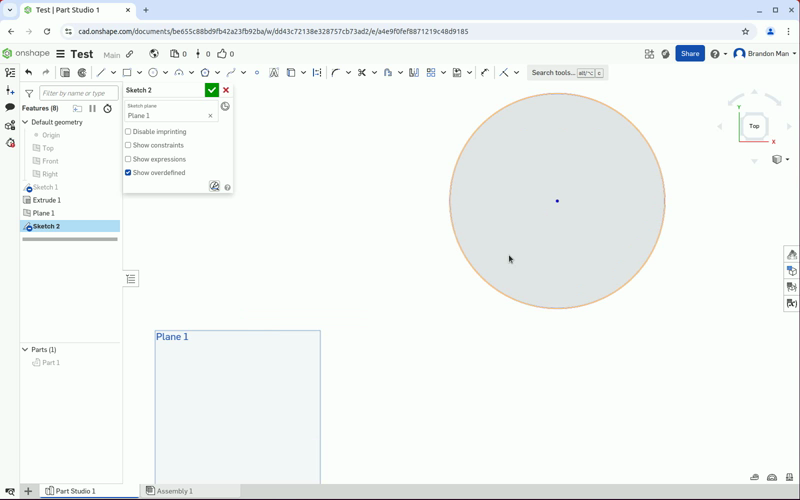
scroll(6)
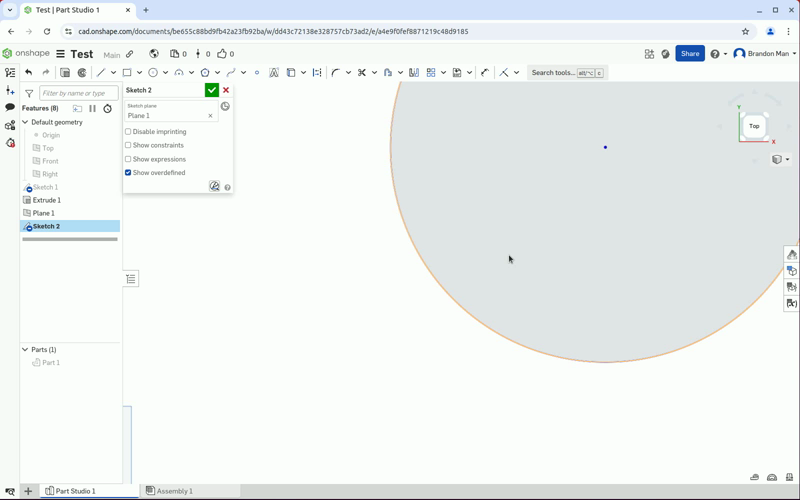
click(509, 254)
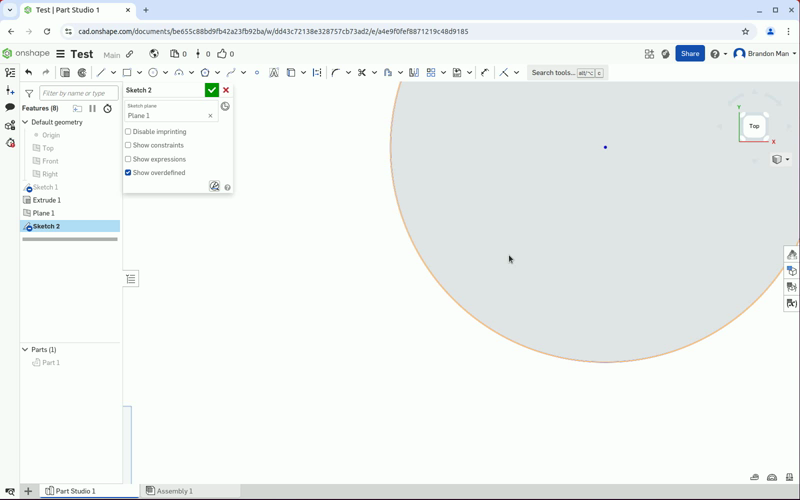
scroll(-6)
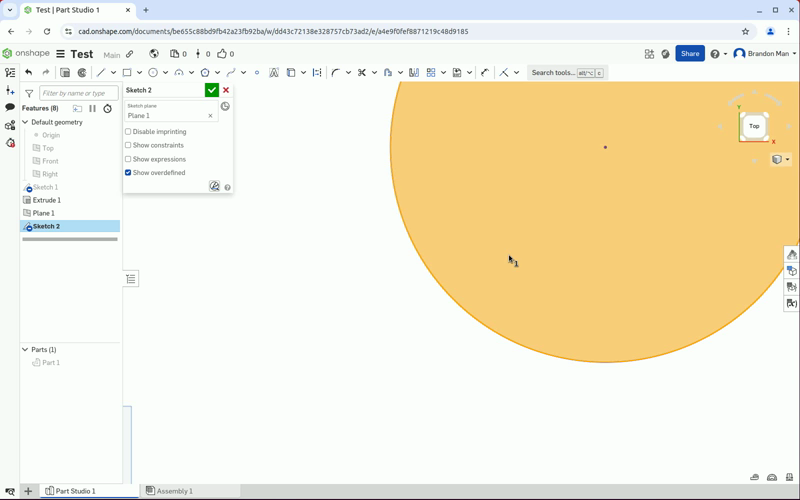
scroll(-6)
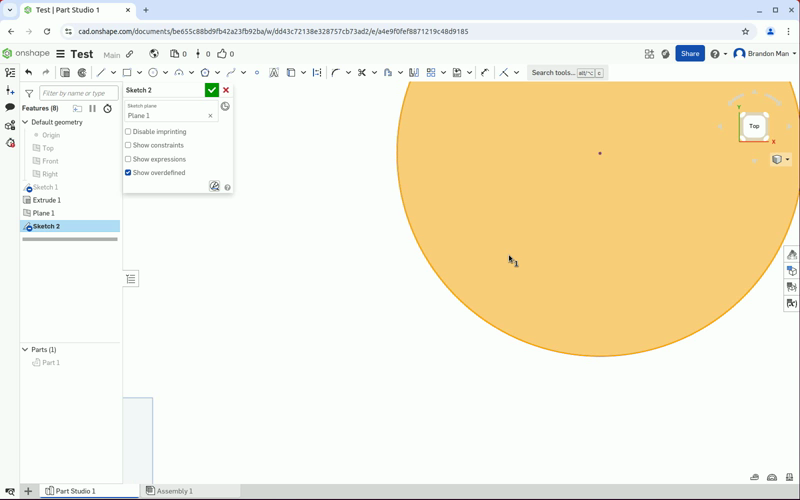
scroll(-6)
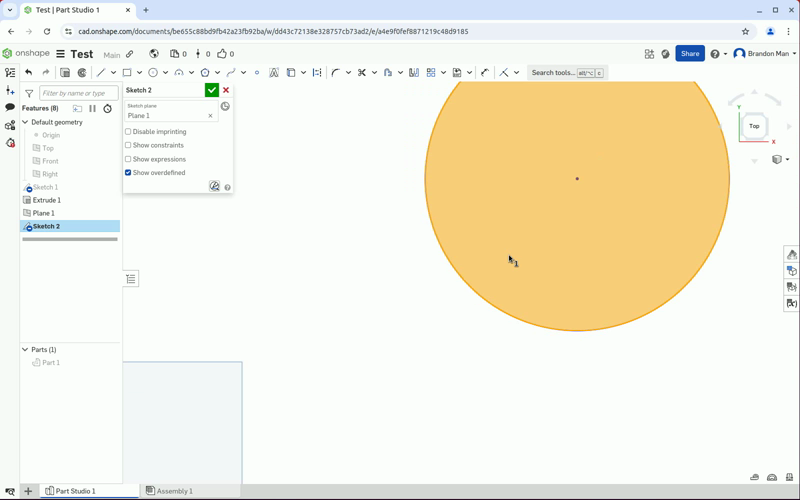
scroll(-6)
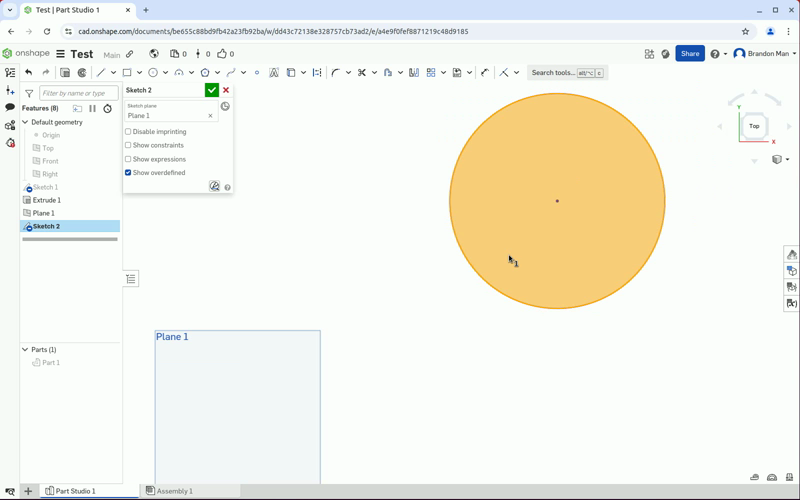
scroll(-6)
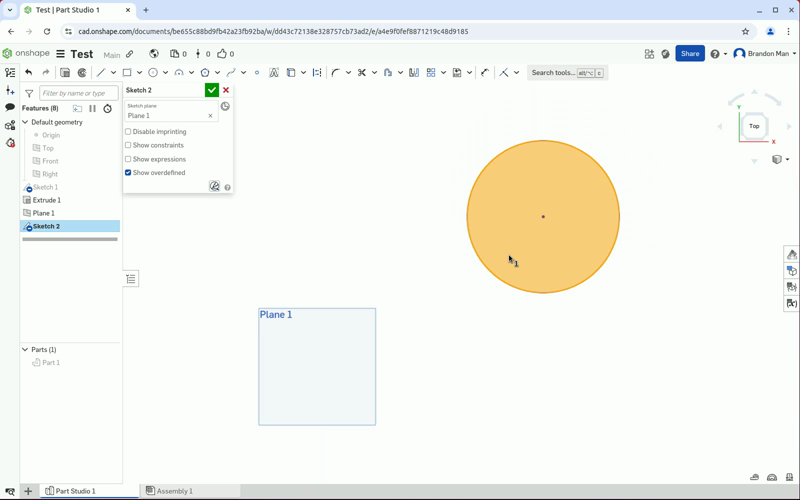
scroll(-6)
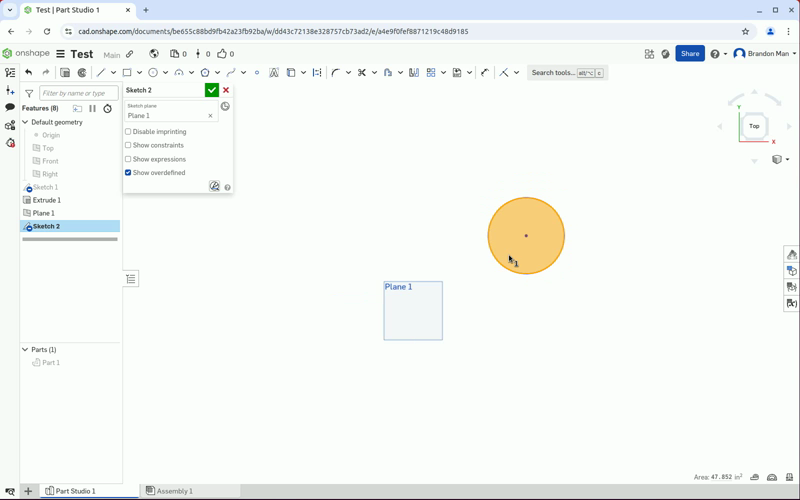
scroll(-6)
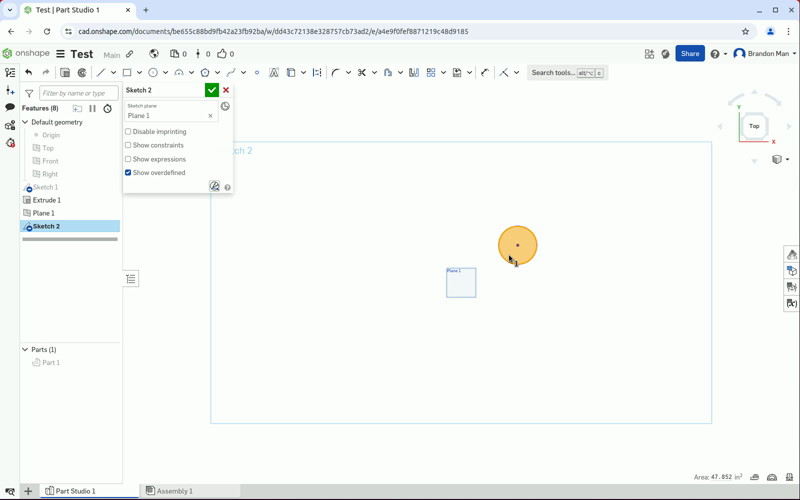
mouse_move(73, 352)
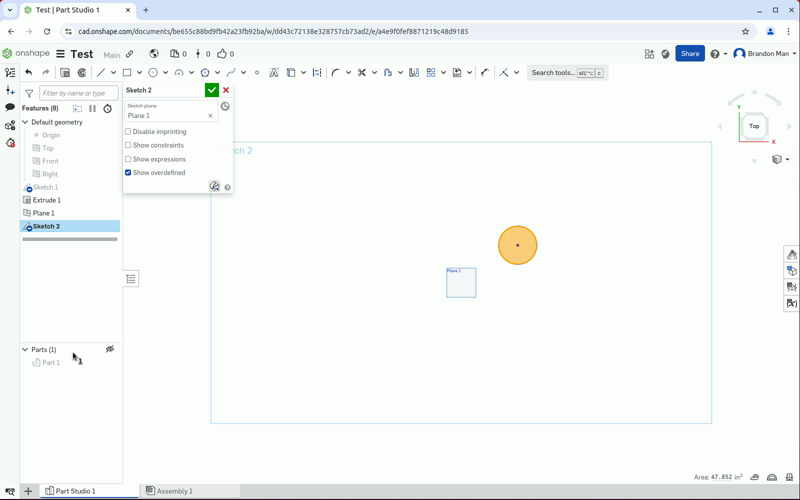
key(shift+y)
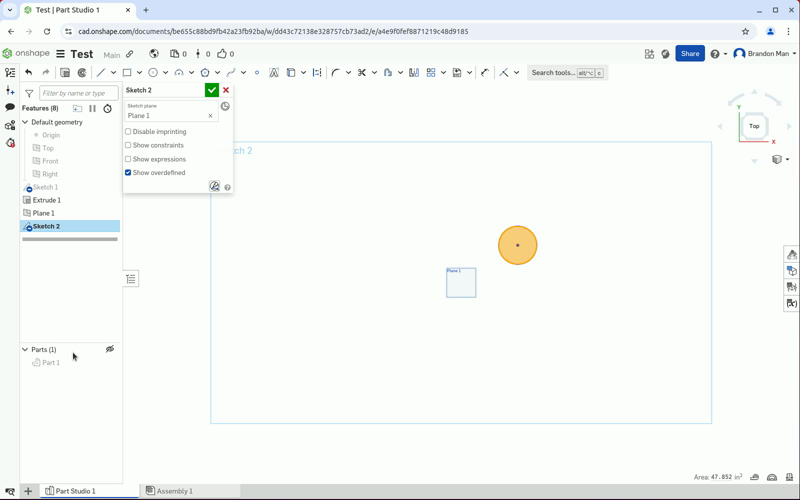
key(shift+e)
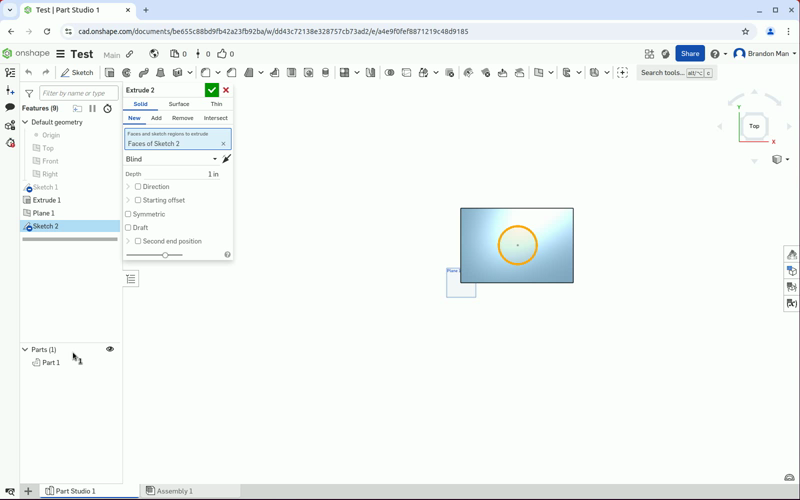
mouse_move(143, 106)
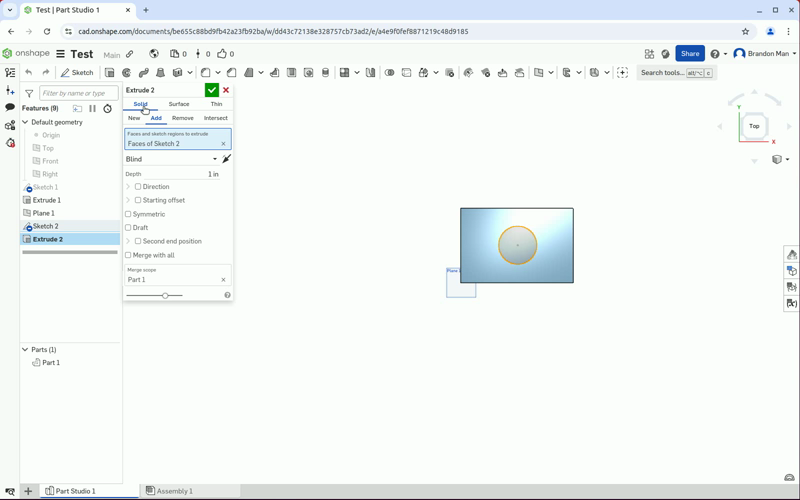
click(143, 106)
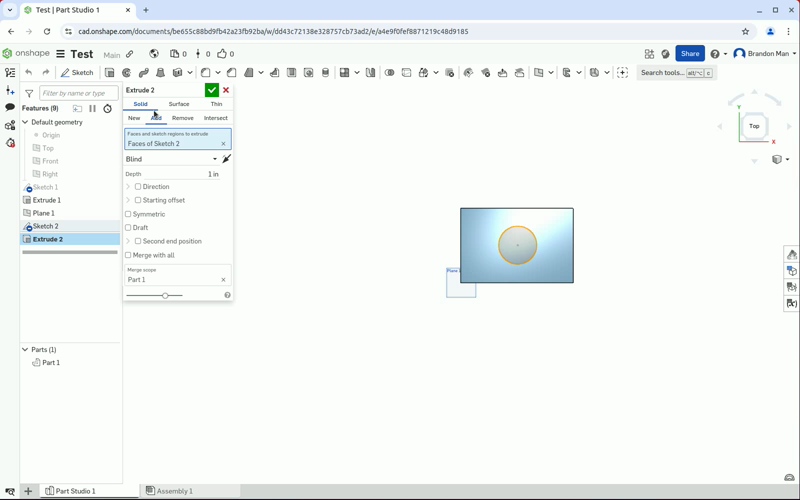
mouse_move(186, 120)
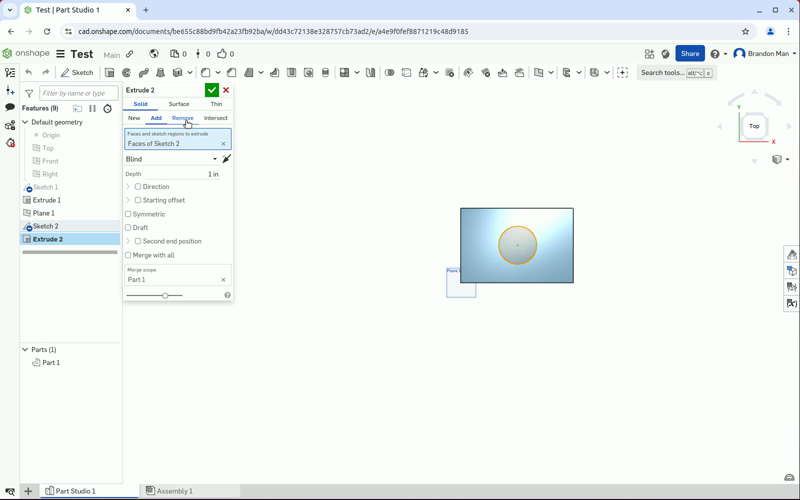
click(186, 120)
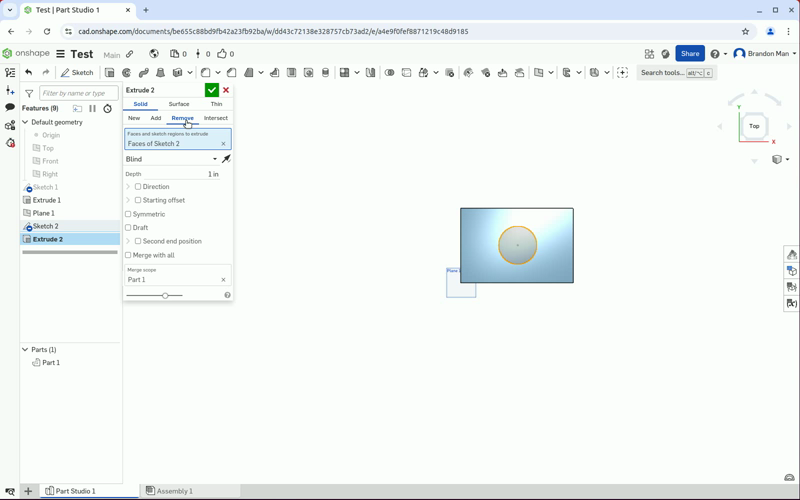
key(tab, 4)
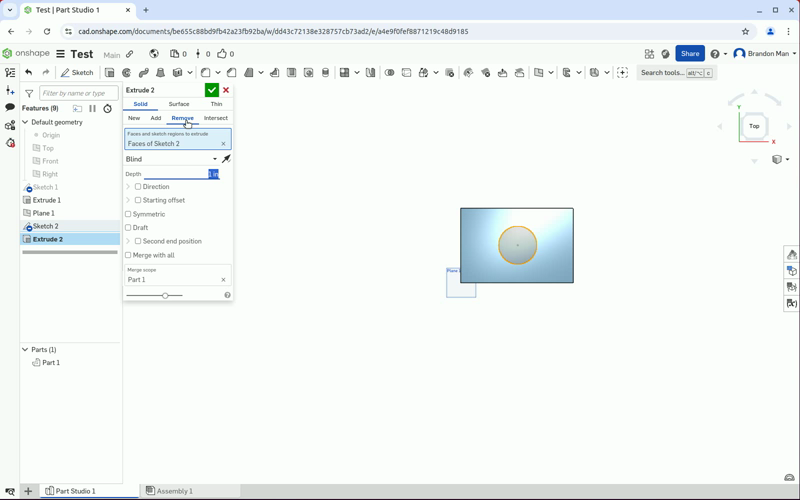
text(1.444)
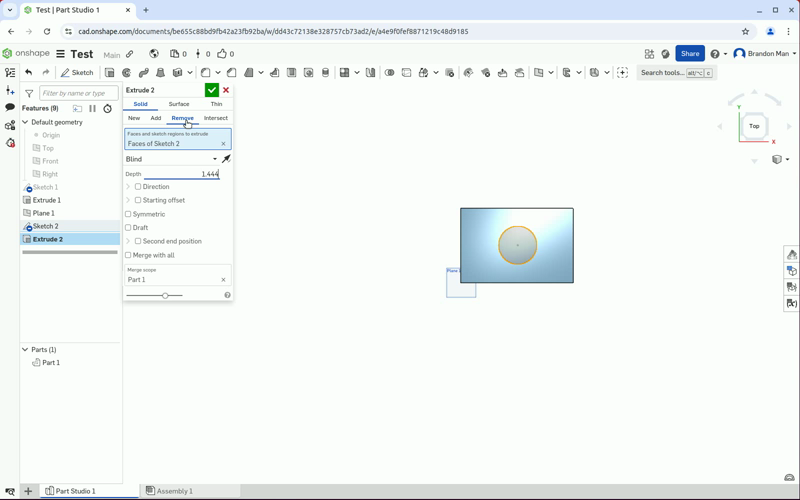
key(tab, 6)
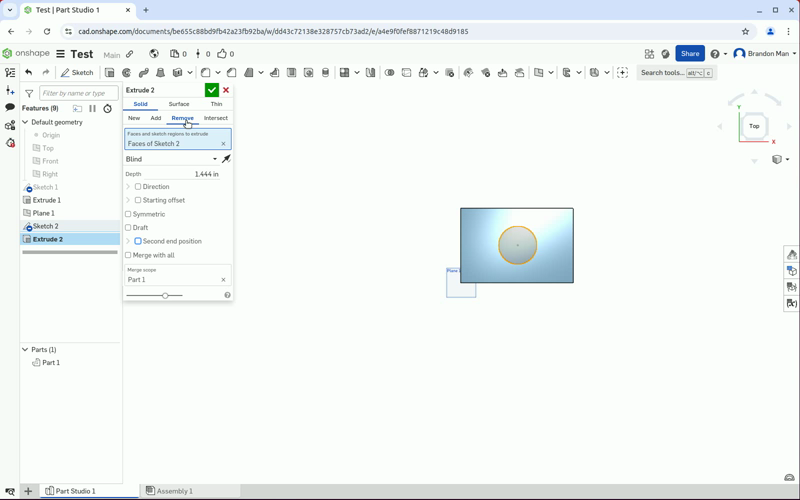
key(space)
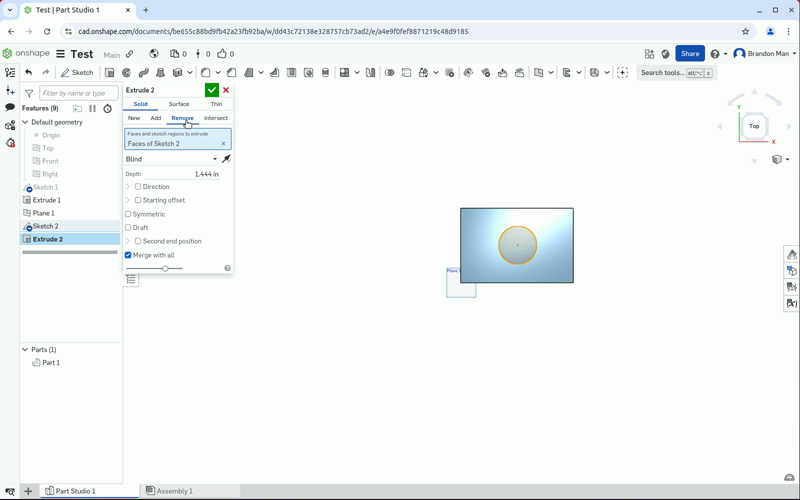
key(enter)
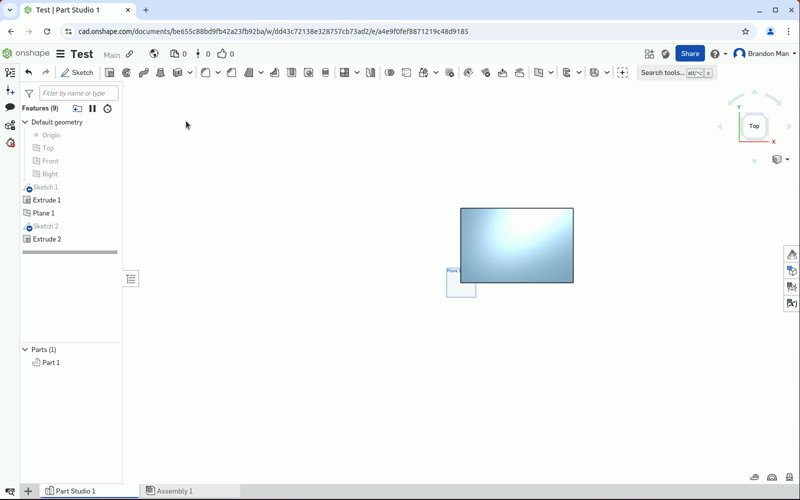
key(shift+h)
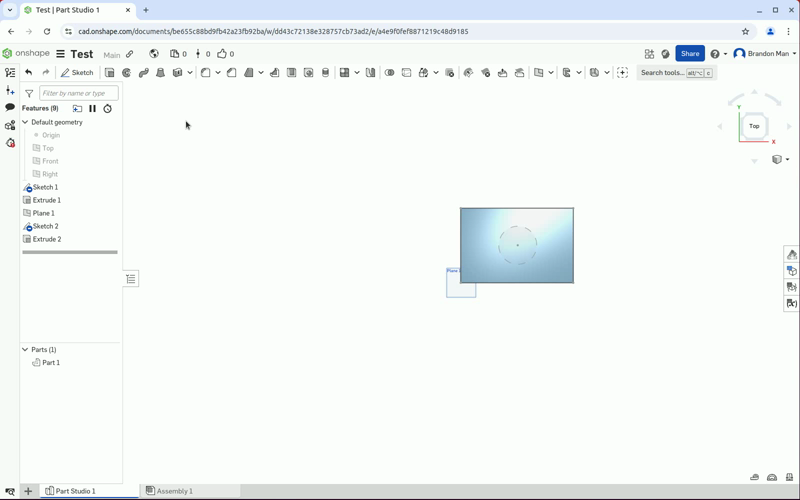
key(shift+h)
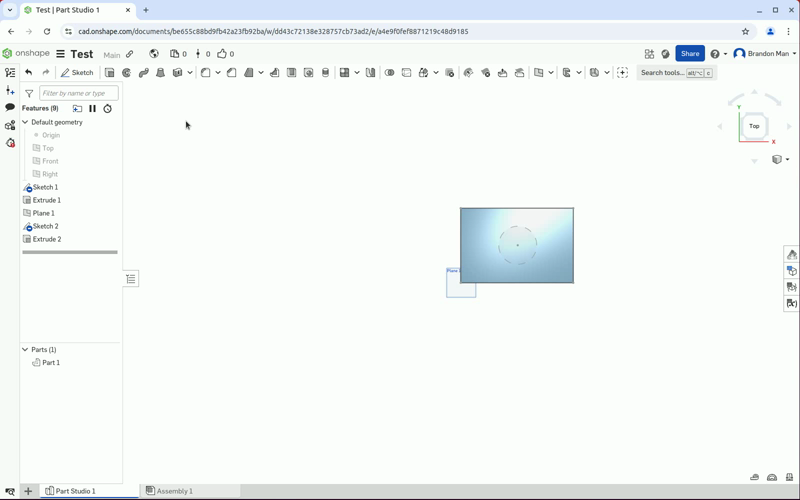
key(shift+7)
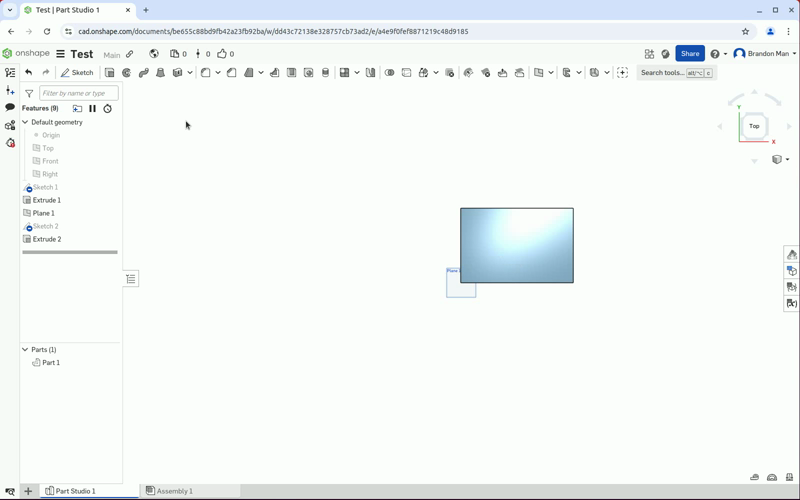
key(up, 3)
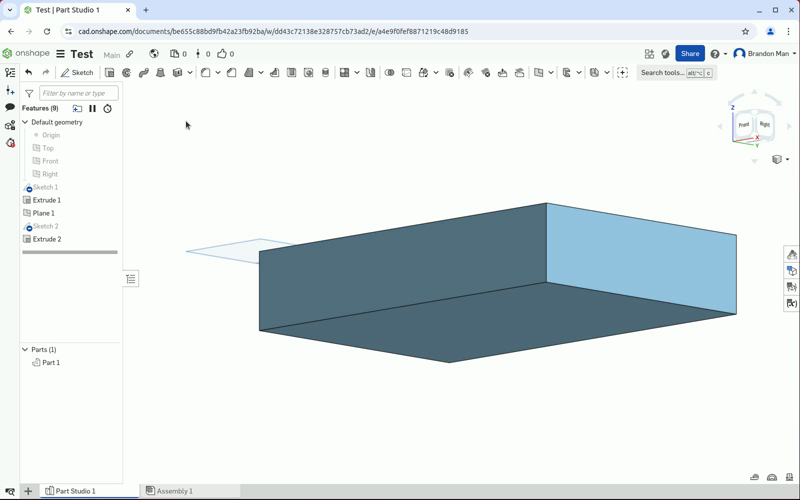
key(left, 3)
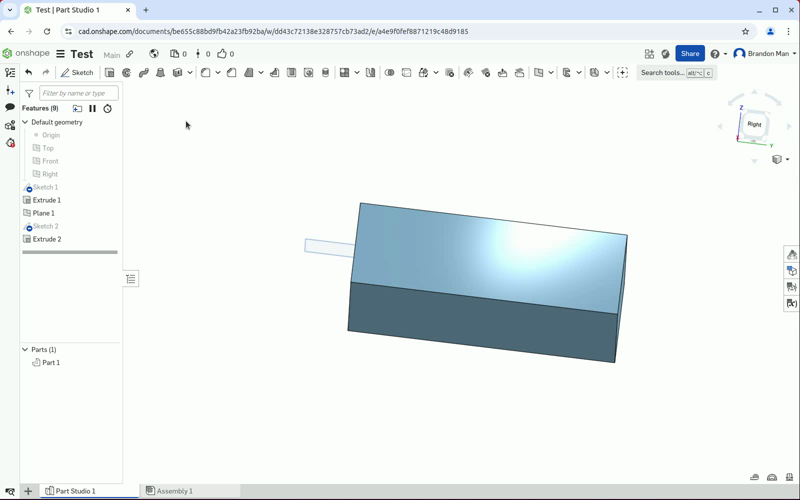
key(right, 3)
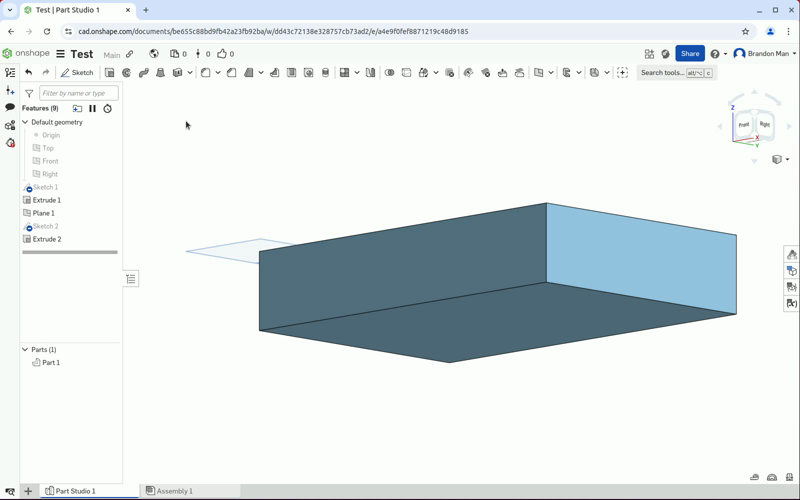
key(down, 3)
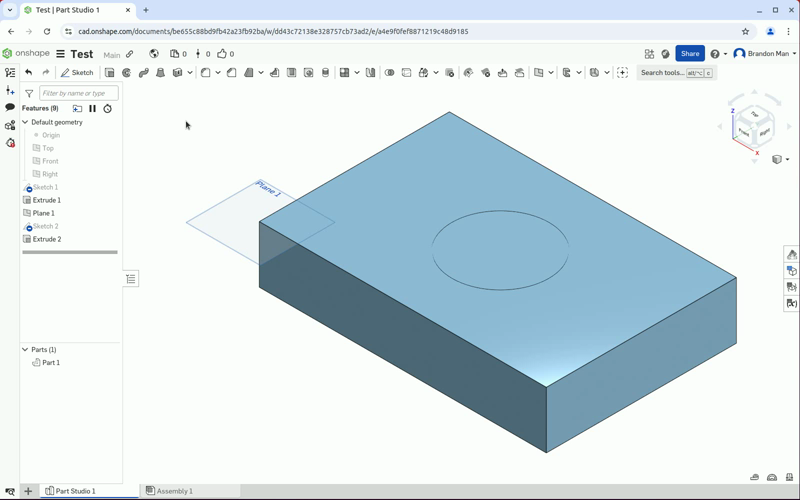
mouse_move(73, 189)
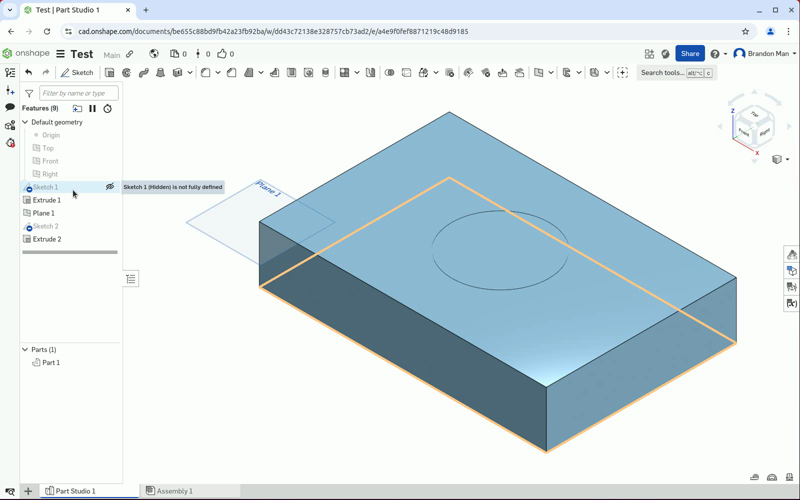
click(73, 189)